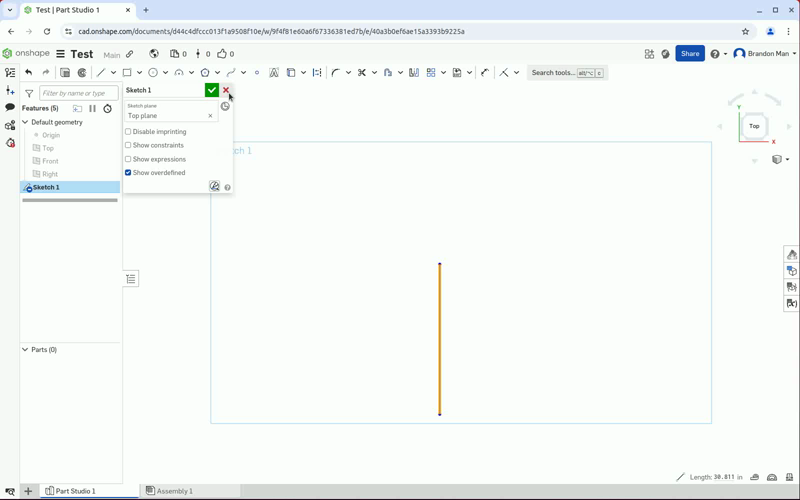
key(shift+h)
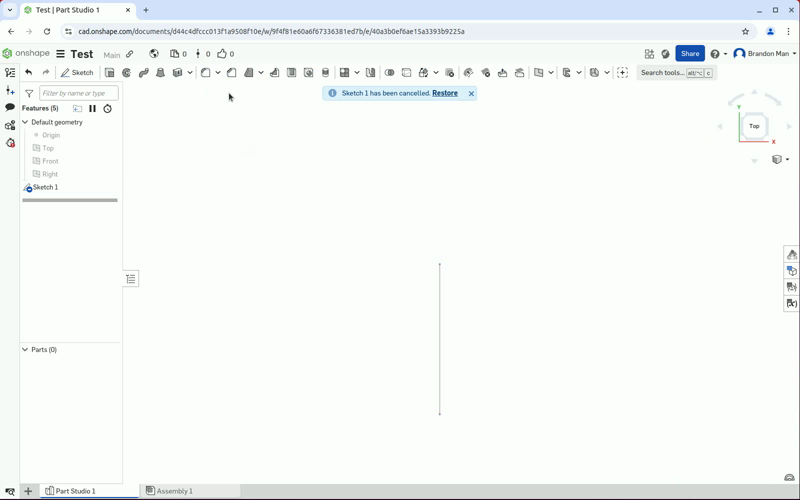
key(shift+s)
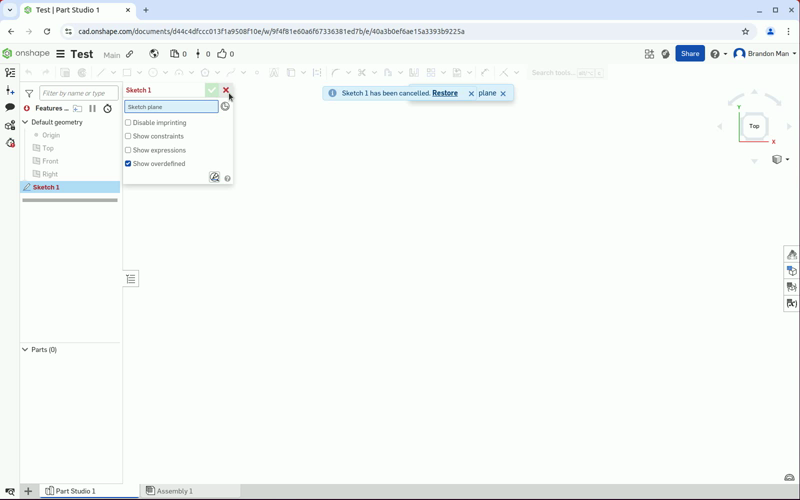
mouse_move(73, 150)
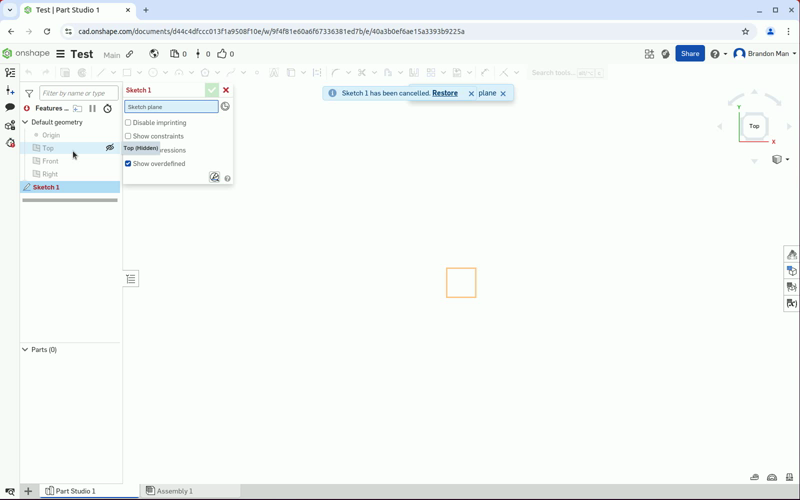
click(73, 150)
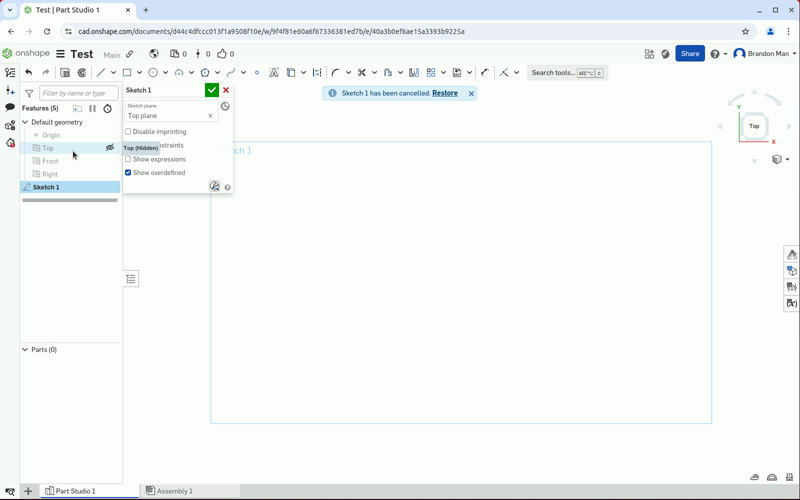
mouse_move(73, 352)
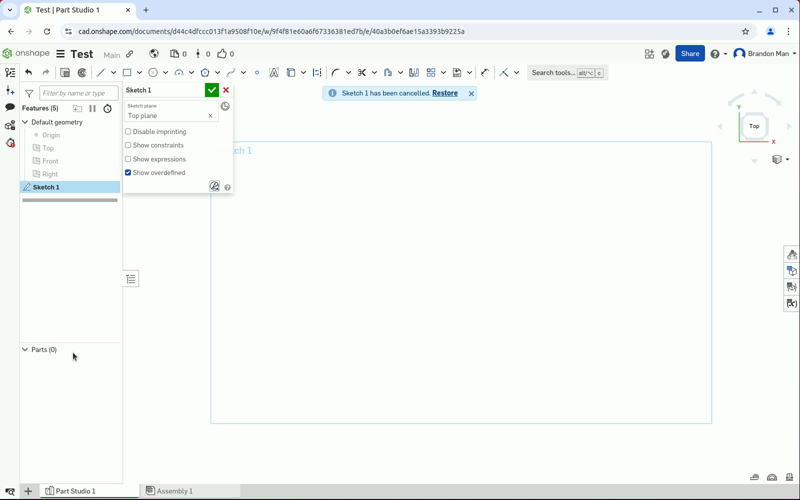
key(y)
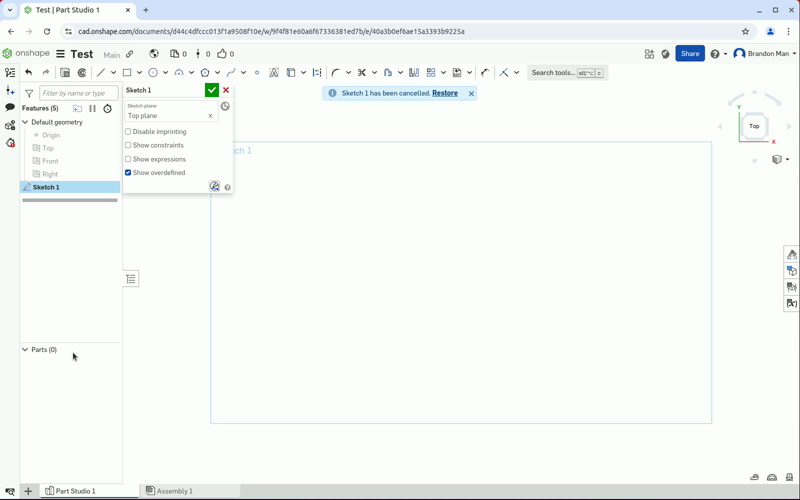
key(c)
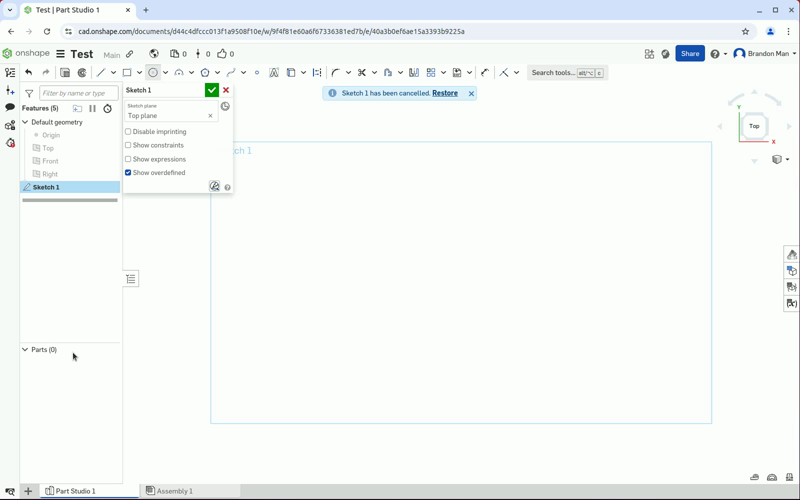
key_down(shift)
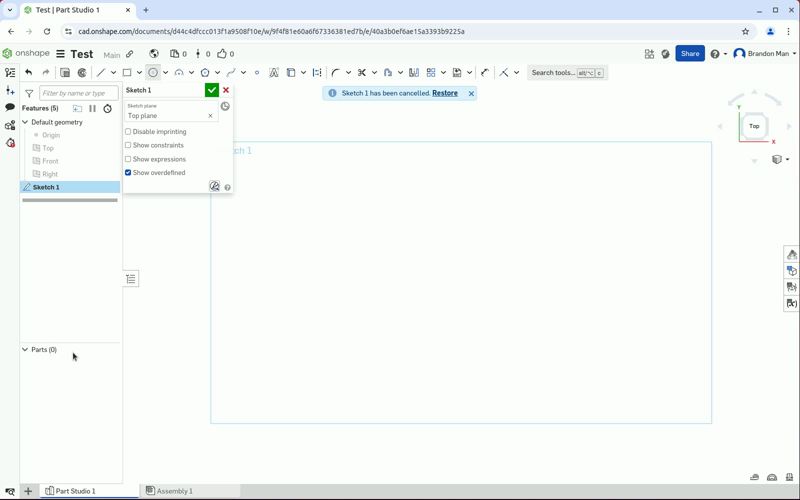
mouse_move(461, 282)
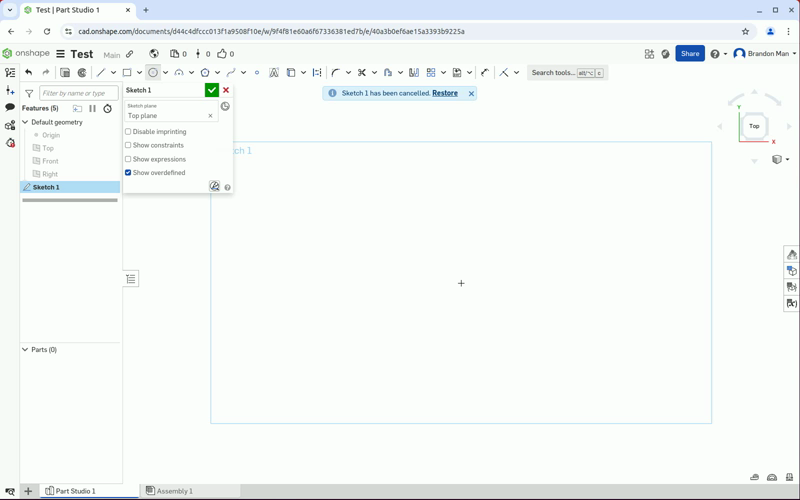
click(461, 282)
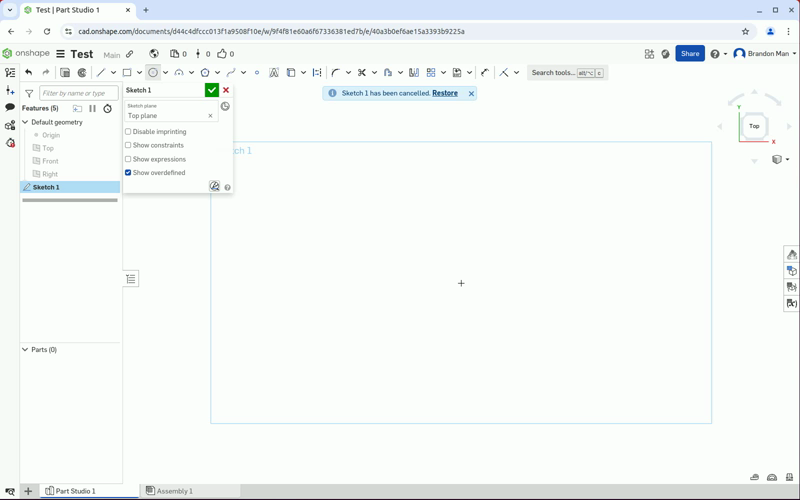
key_up(shift)
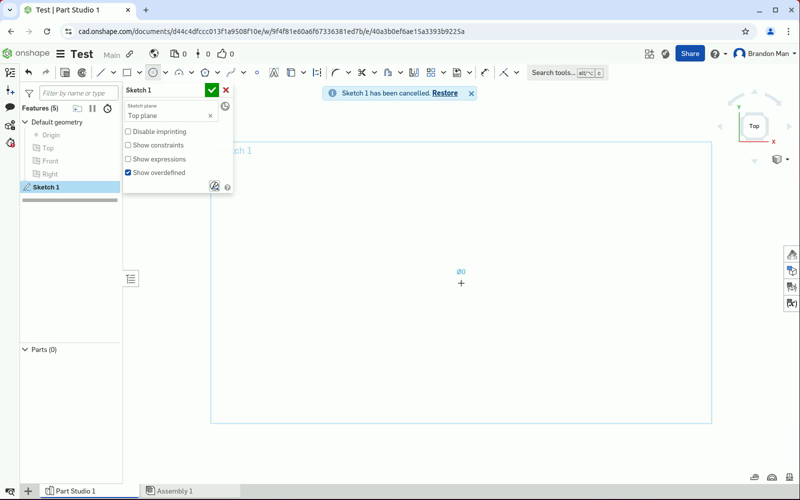
mouse_move(490, 282)
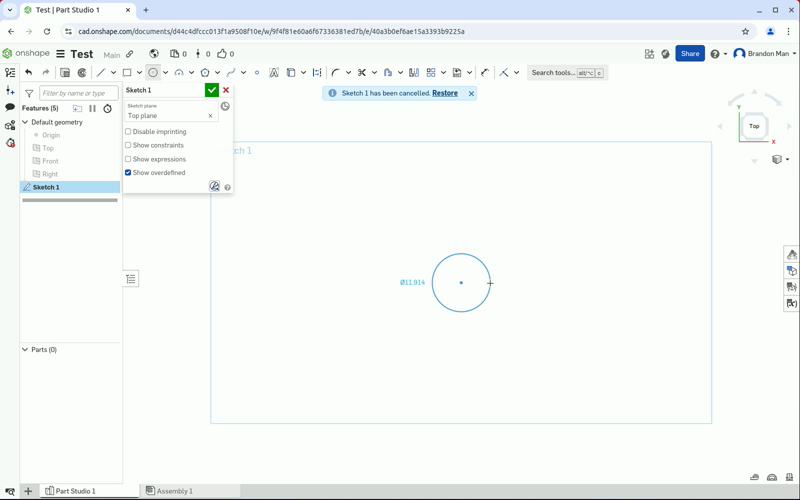
click(490, 282)
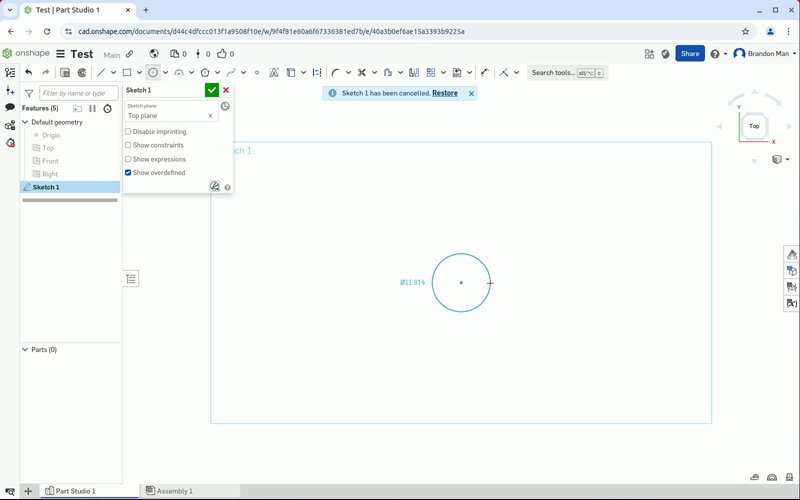
key(esc)
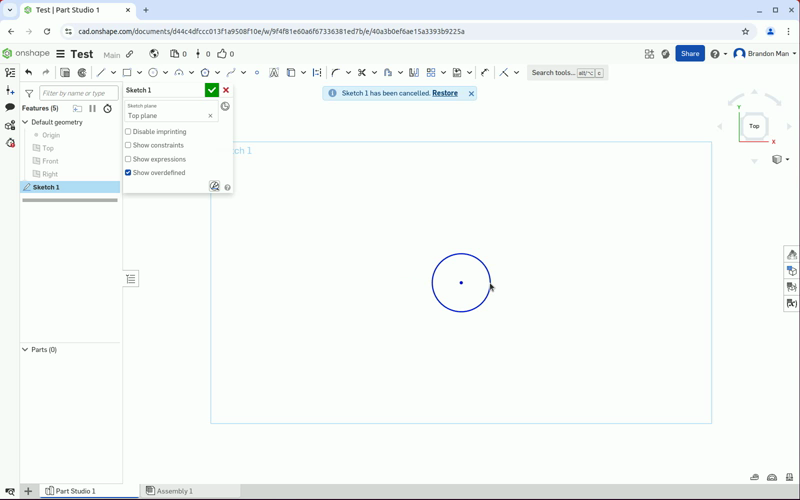
mouse_move(441, 301)
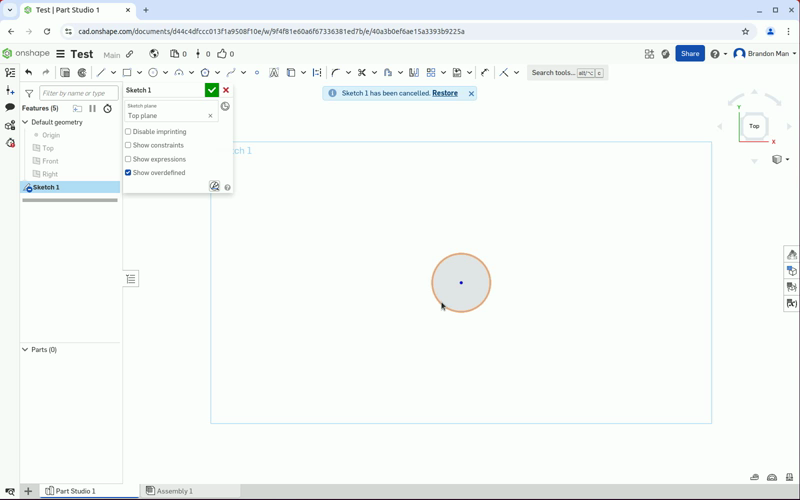
click(441, 301)
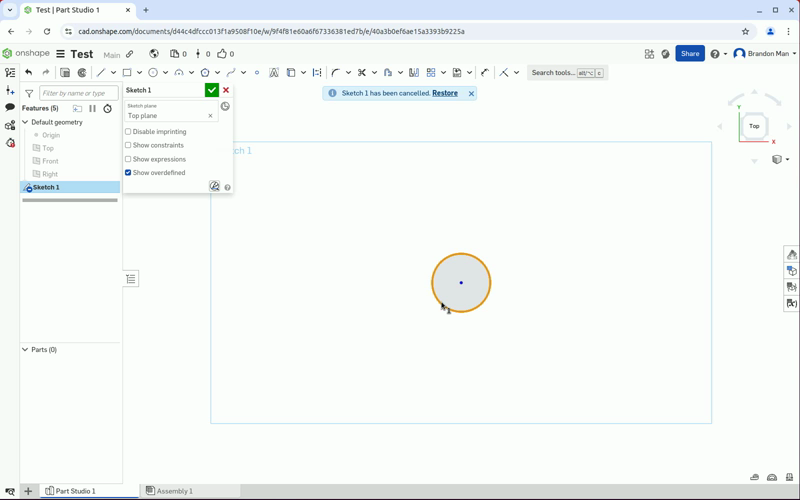
mouse_move(73, 352)
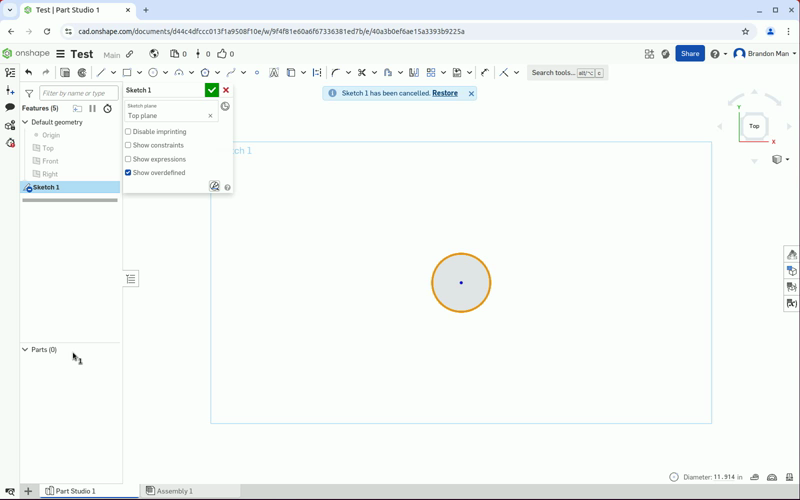
key(shift+y)
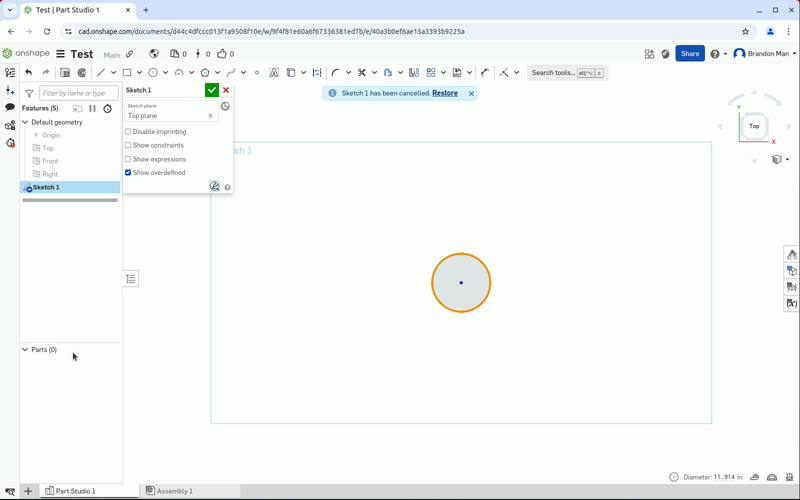
key(shift+e)
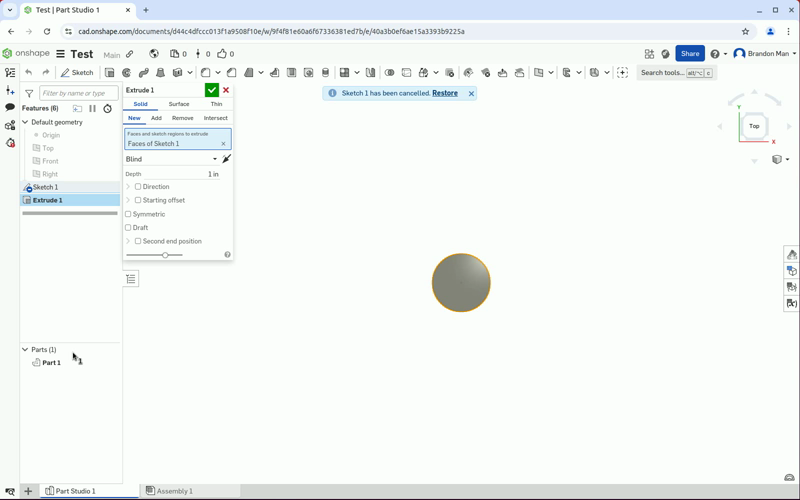
mouse_move(143, 106)
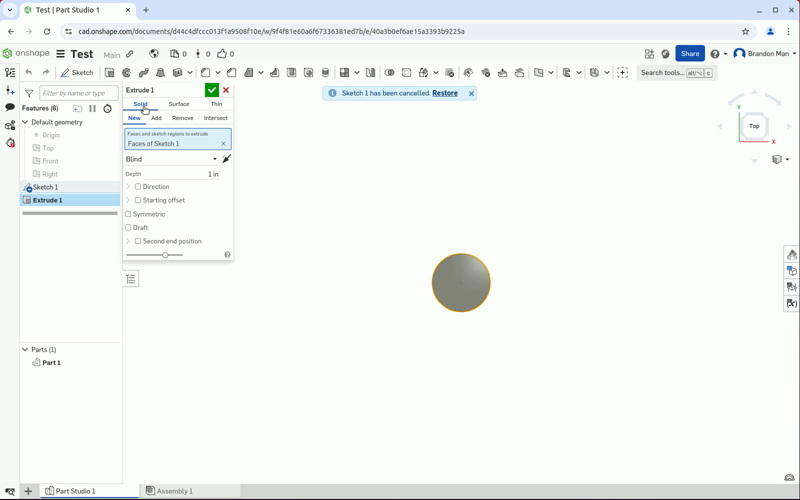
click(143, 106)
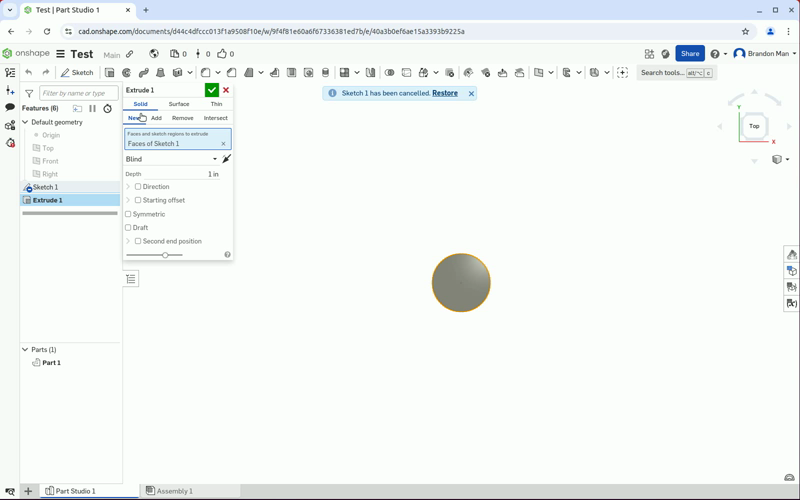
mouse_move(137, 120)
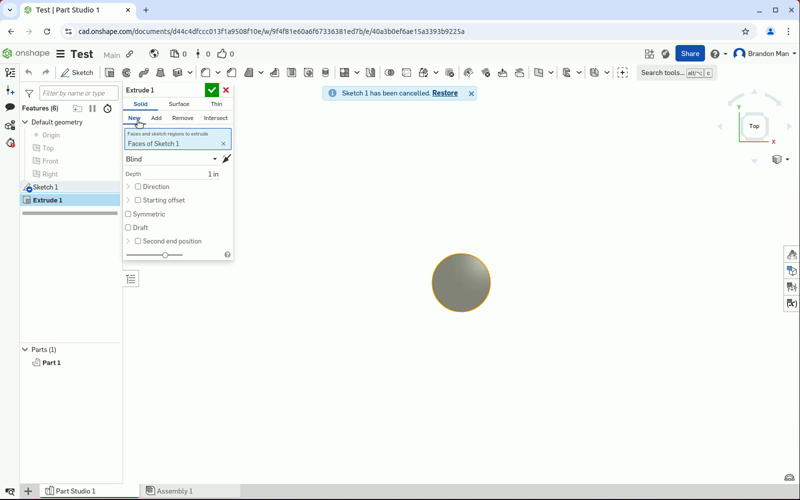
click(137, 120)
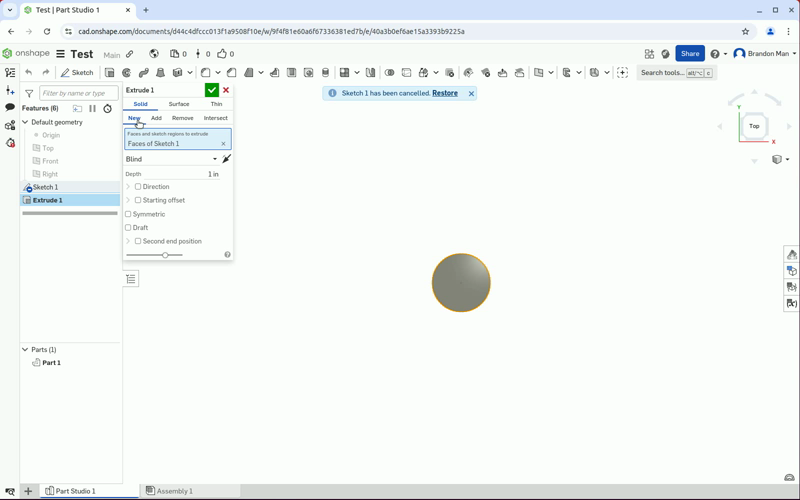
key(tab, 4)
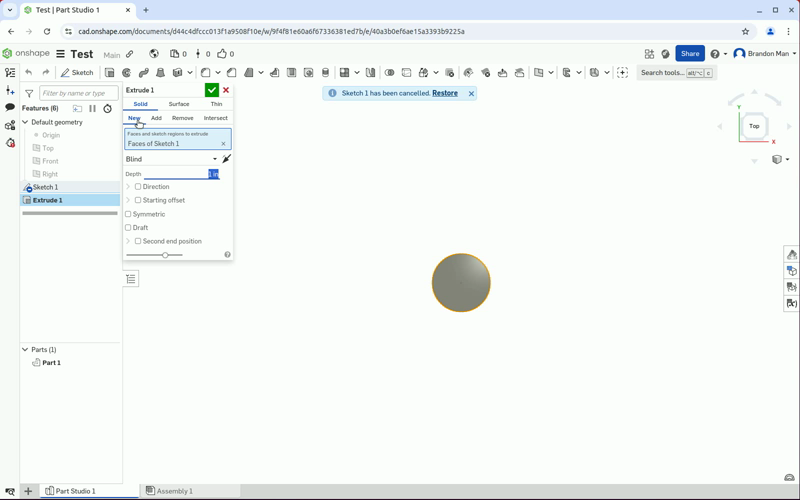
text(-23.108)
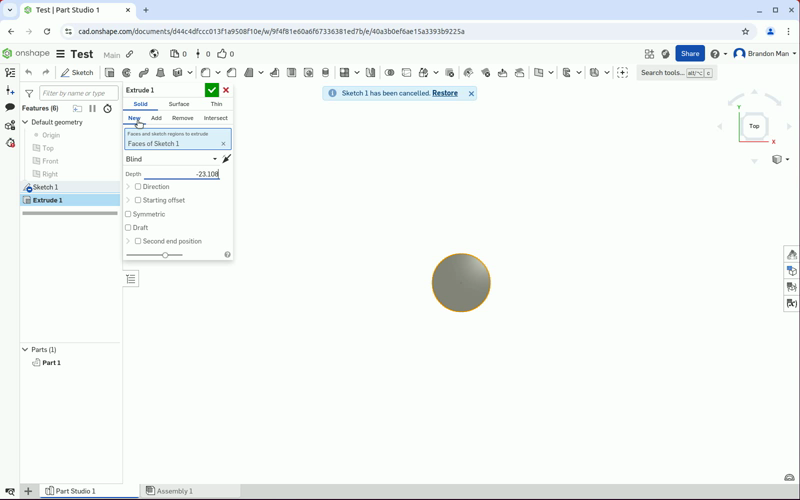
key(enter)
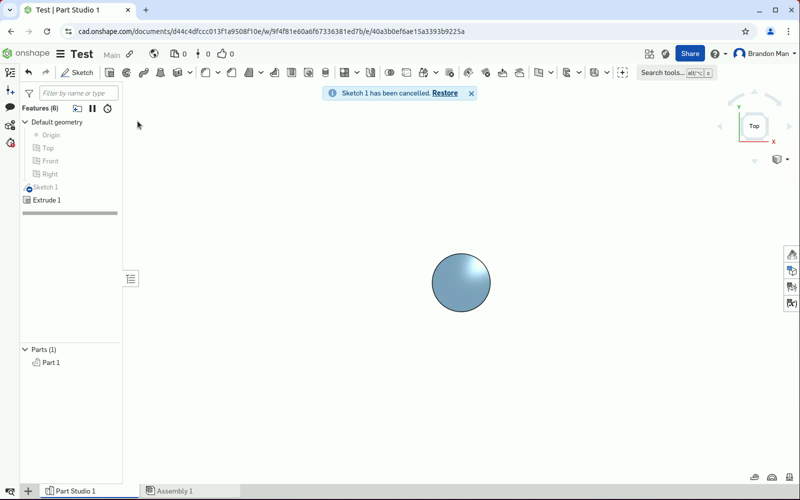
key(shift+h)
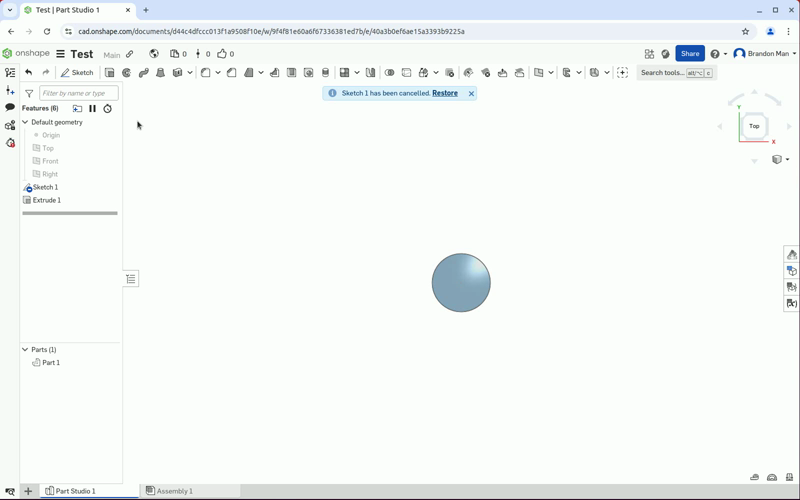
key(shift+h)
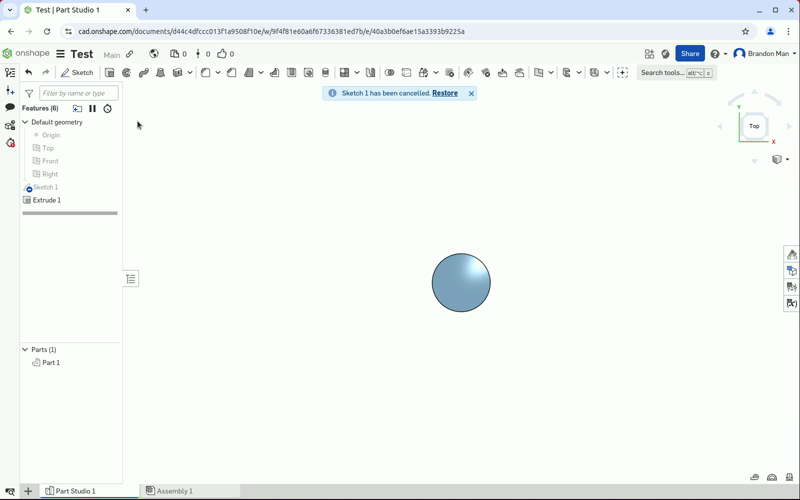
mouse_move(73, 189)
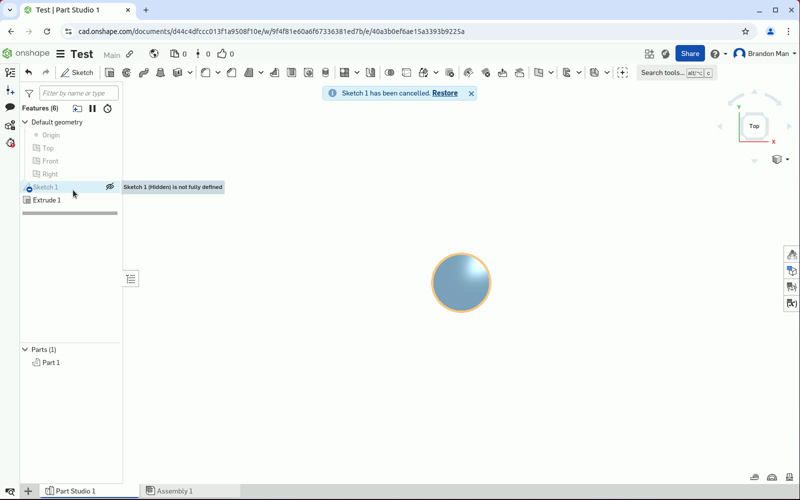
click(73, 189)
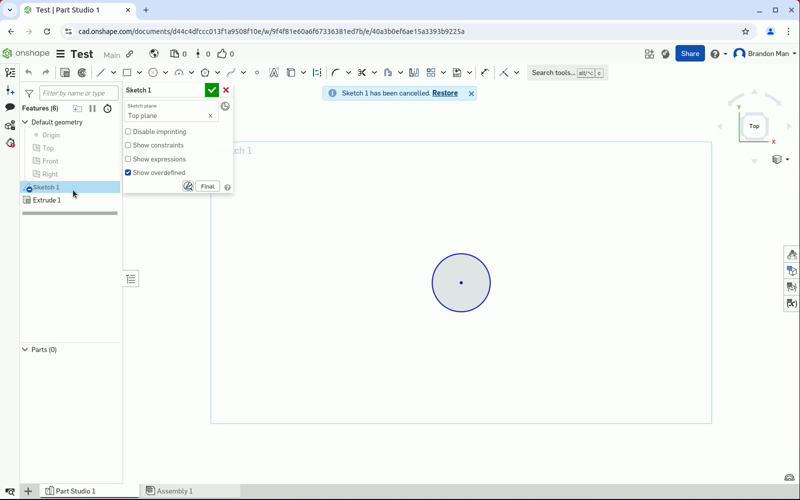
mouse_move(229, 92)
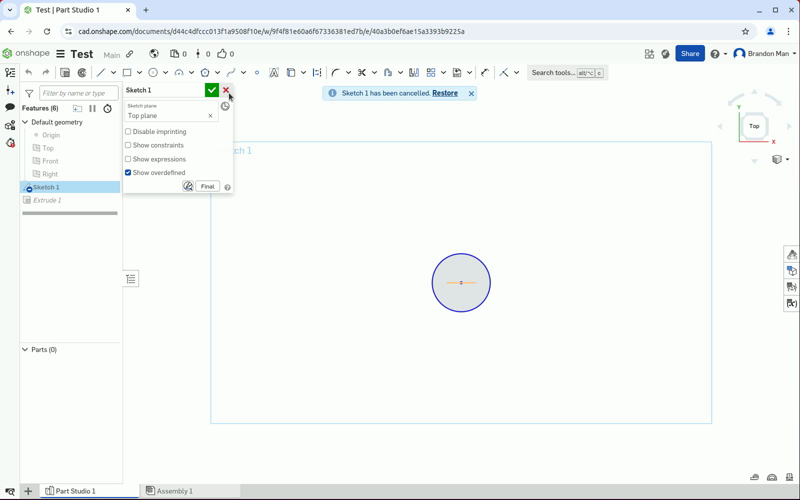
click(229, 92)
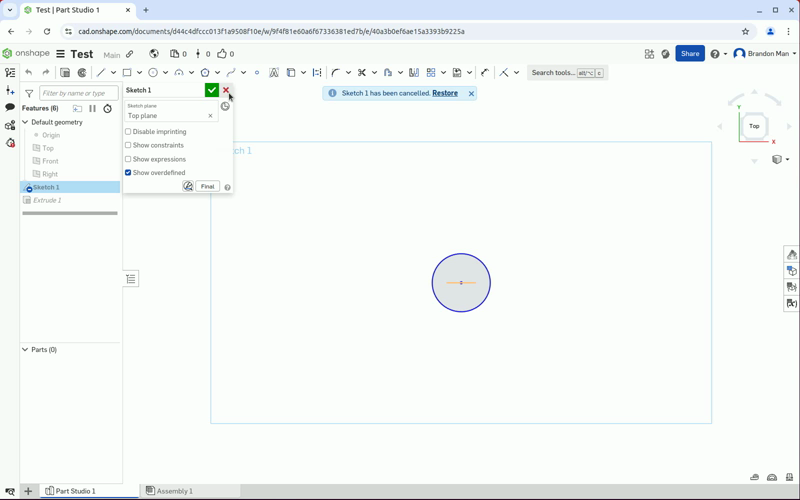
key(shift+s)
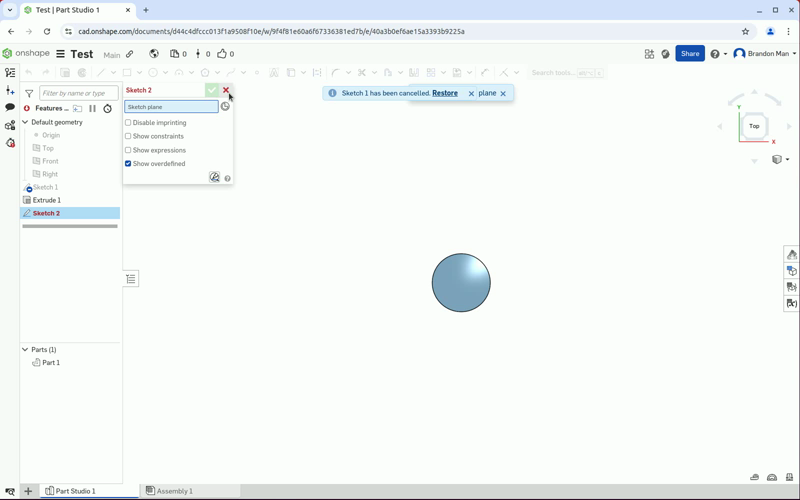
mouse_move(73, 150)
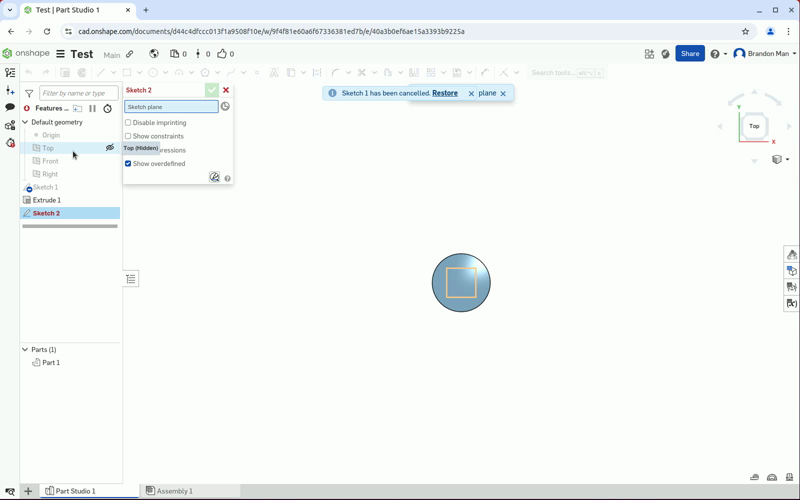
click(73, 150)
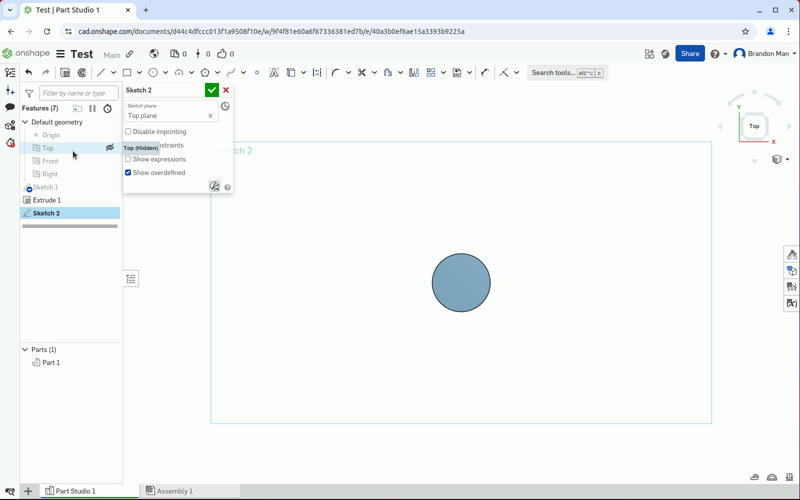
mouse_move(73, 352)
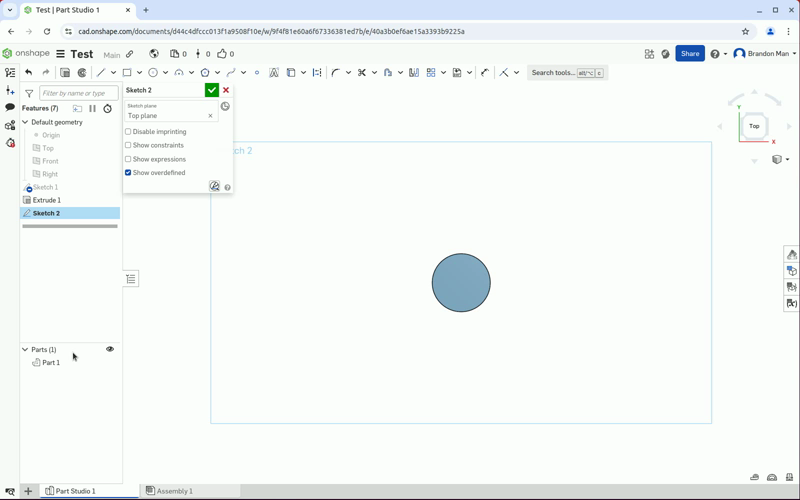
key(y)
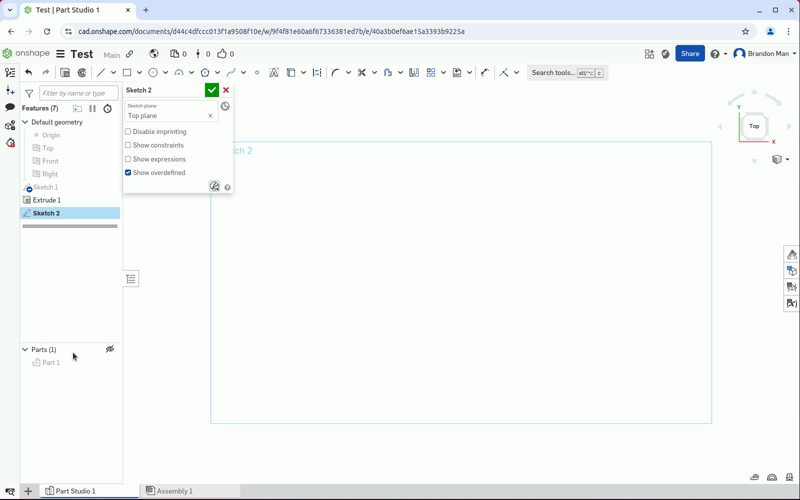
key(c)
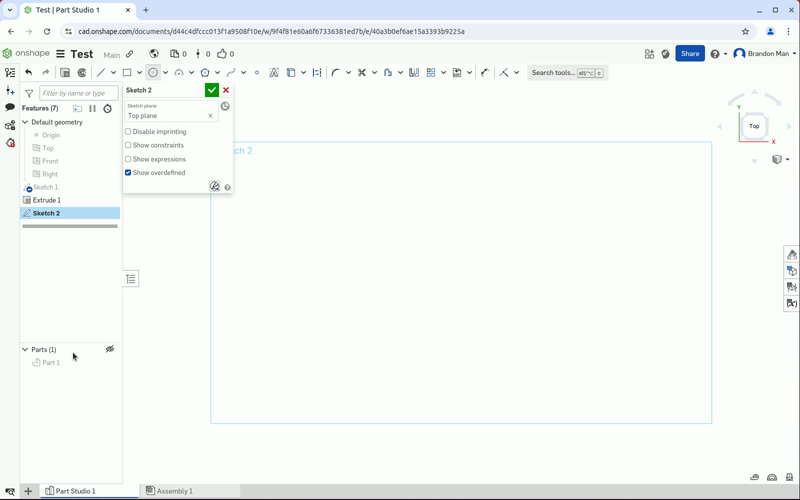
key_down(shift)
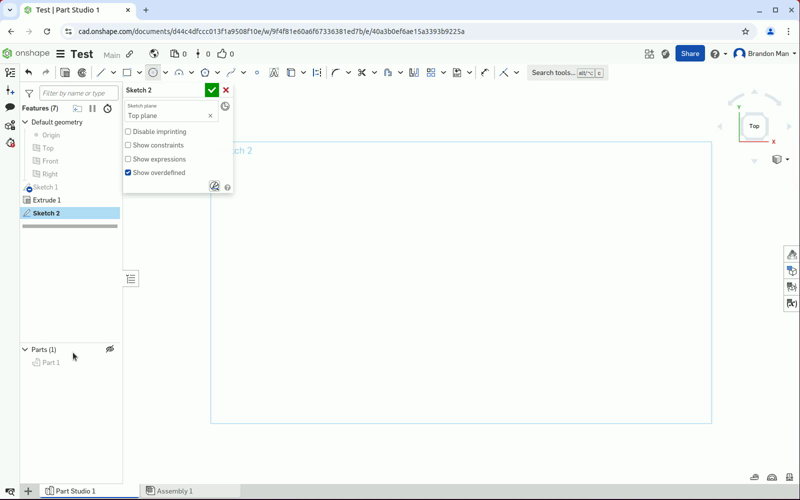
mouse_move(461, 282)
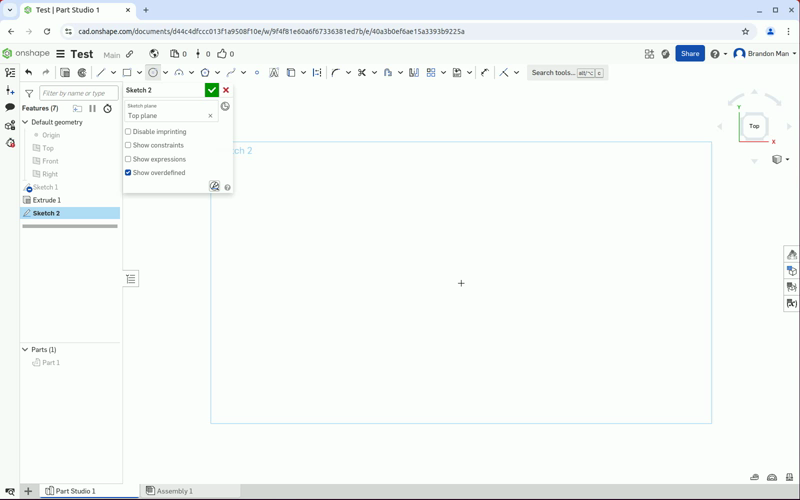
click(461, 282)
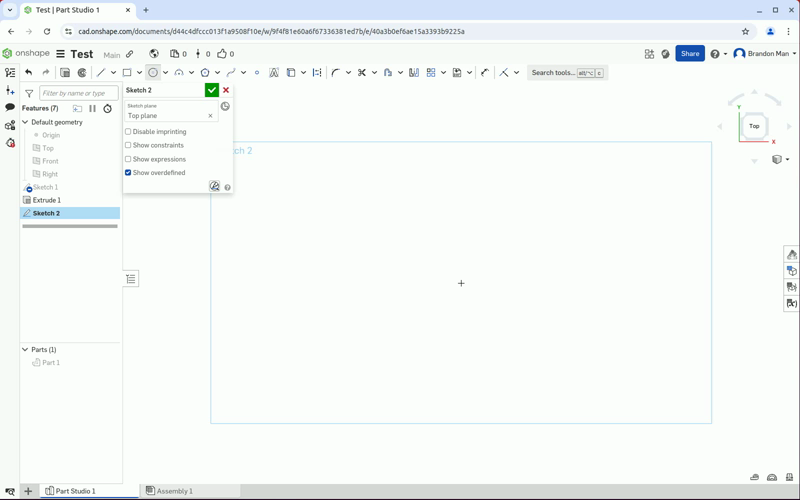
key_up(shift)
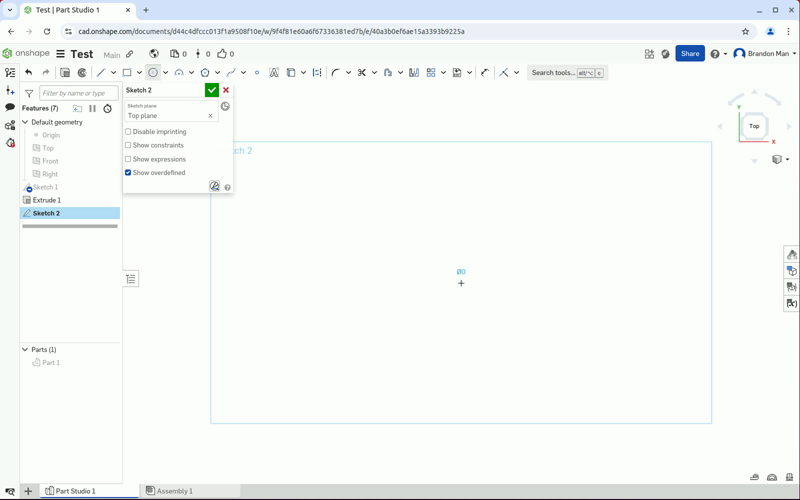
mouse_move(484, 282)
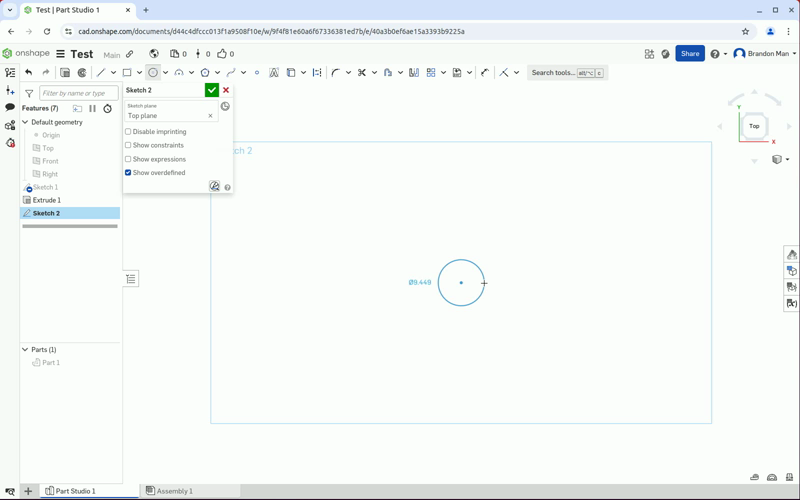
click(484, 282)
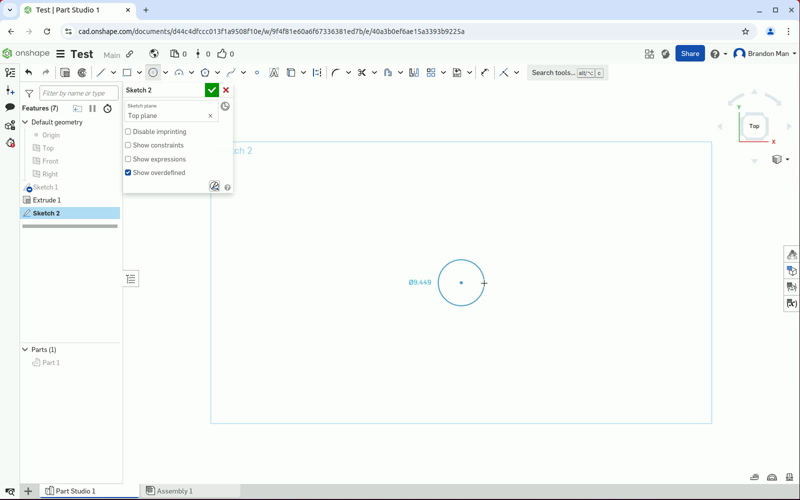
key(esc)
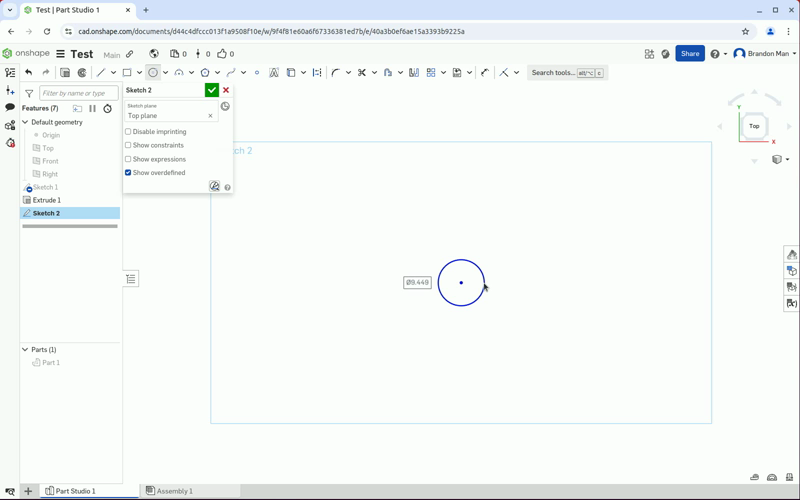
mouse_move(474, 285)
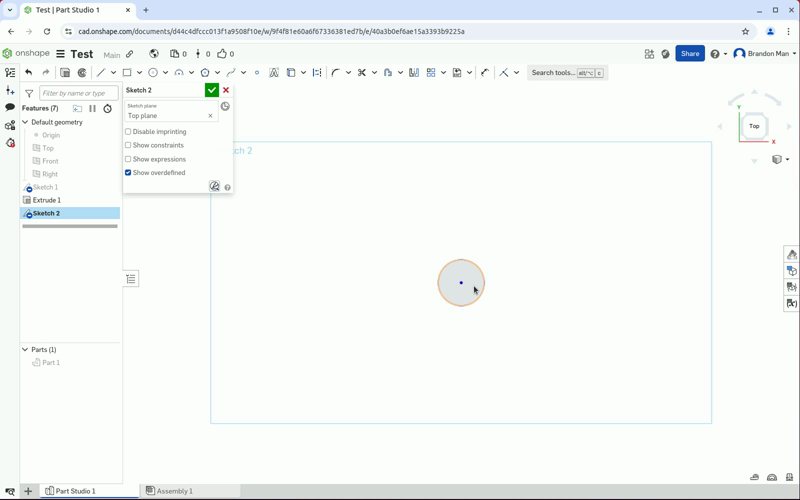
scroll(6)
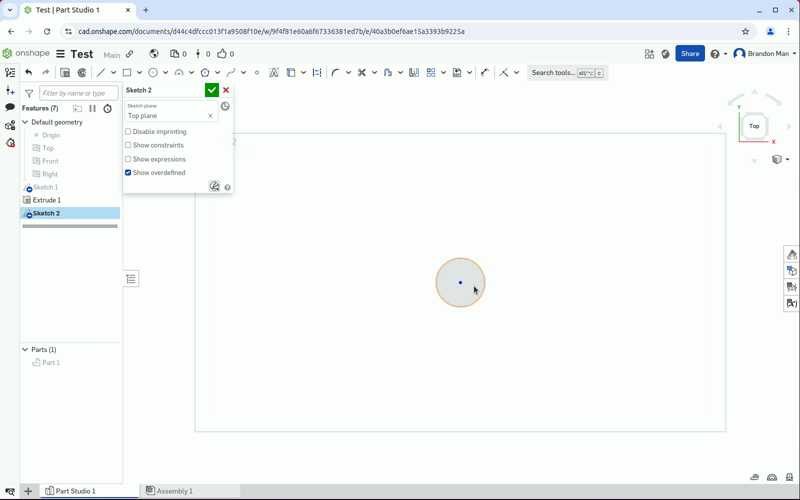
scroll(6)
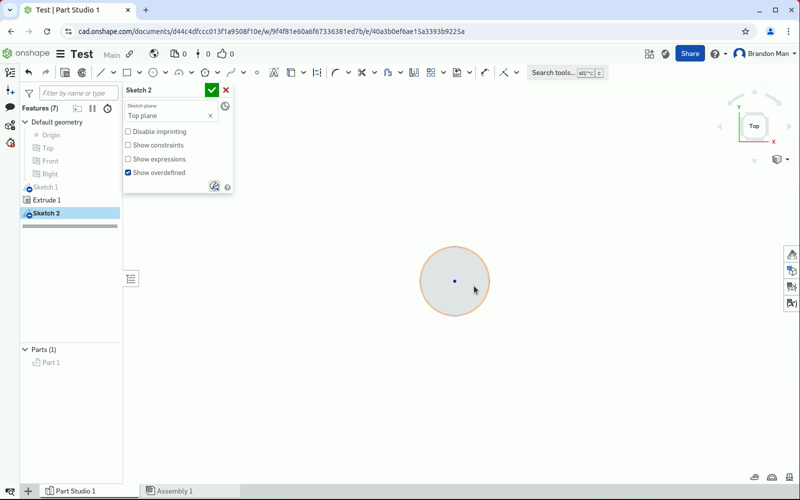
scroll(6)
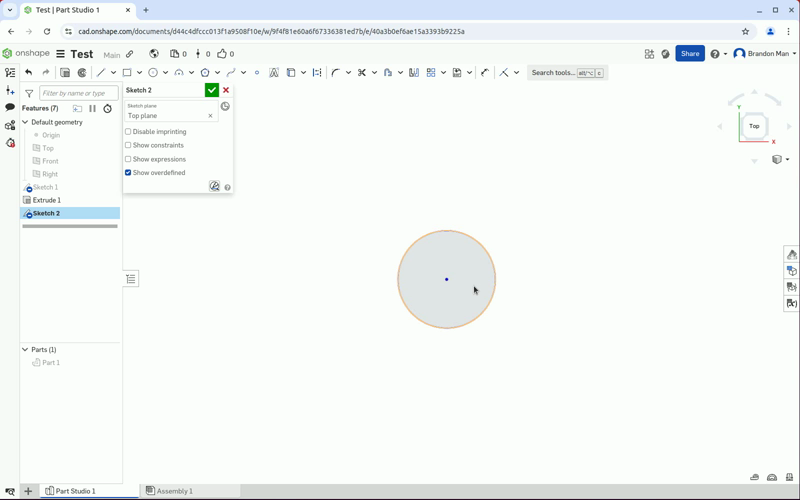
scroll(6)
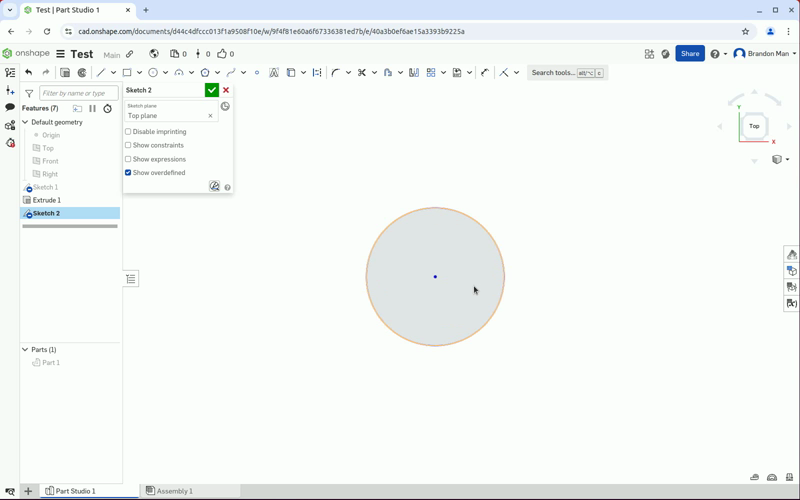
scroll(6)
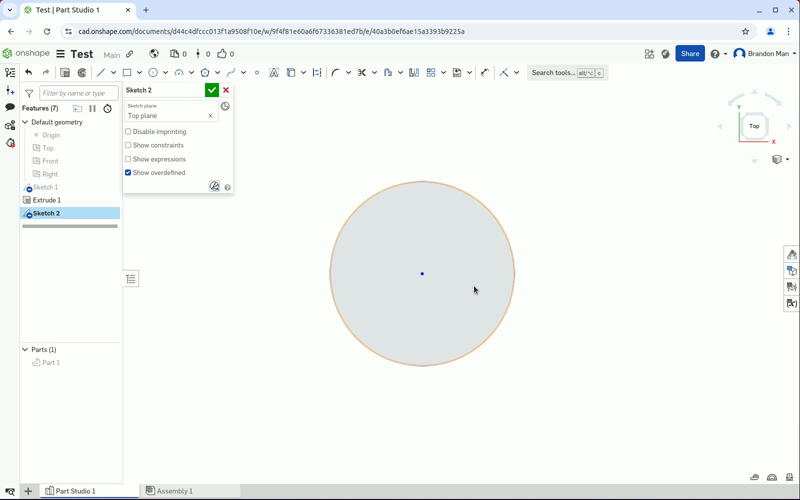
scroll(6)
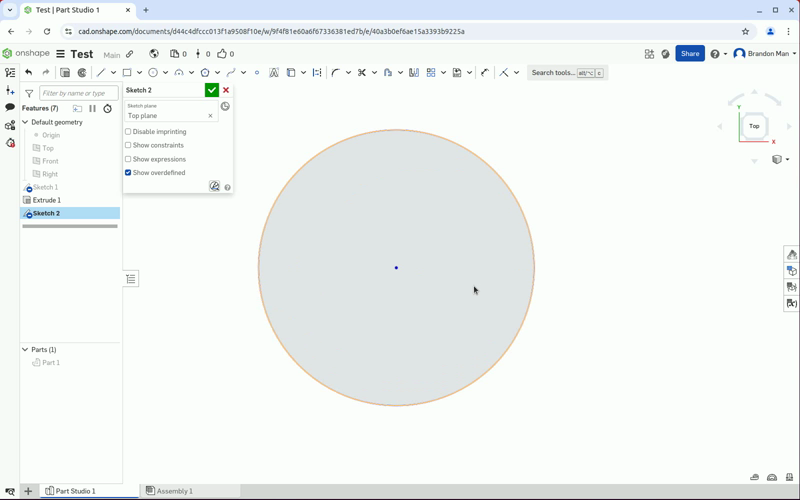
scroll(6)
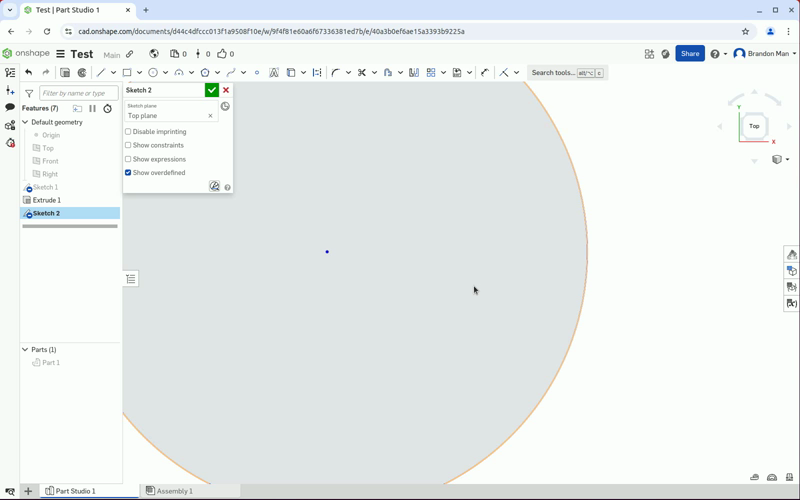
click(474, 285)
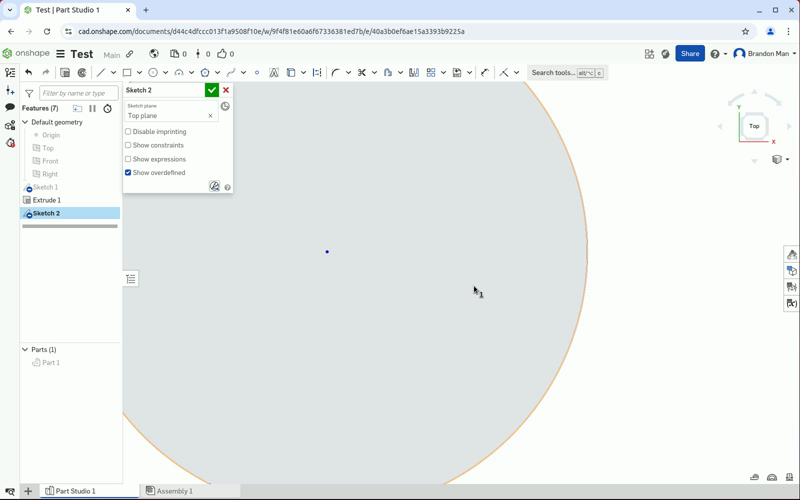
scroll(-6)
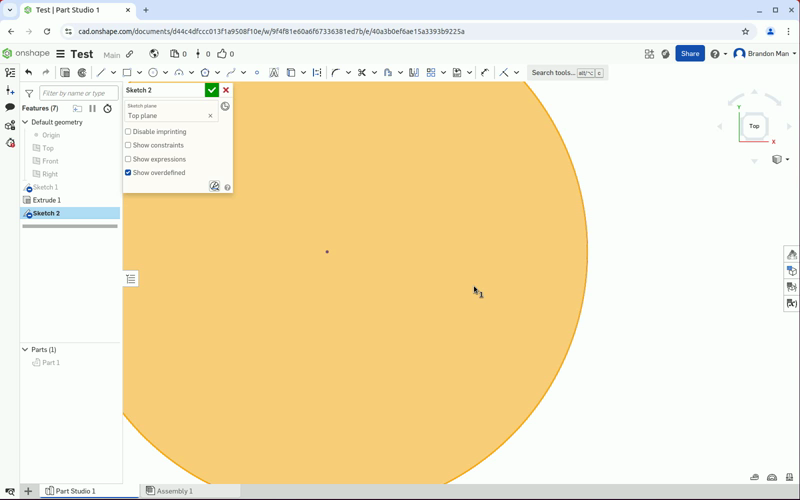
scroll(-6)
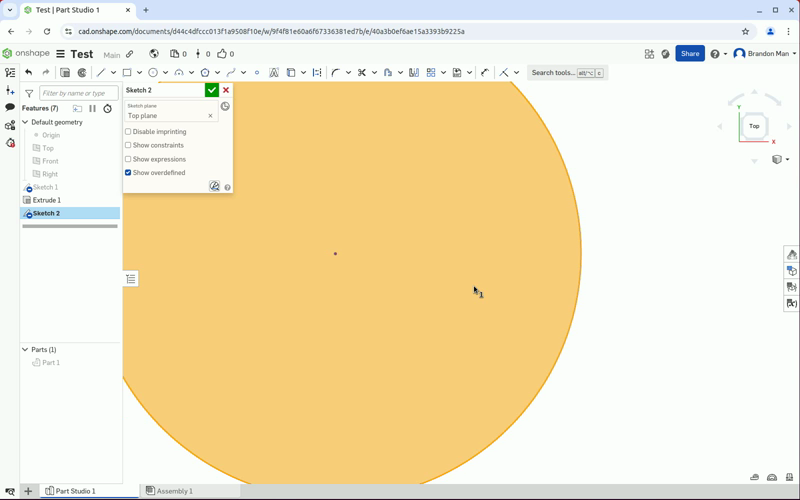
scroll(-6)
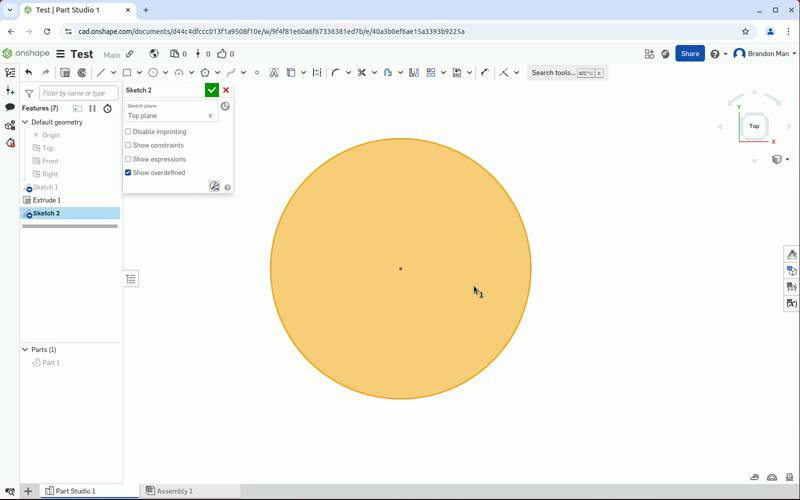
scroll(-6)
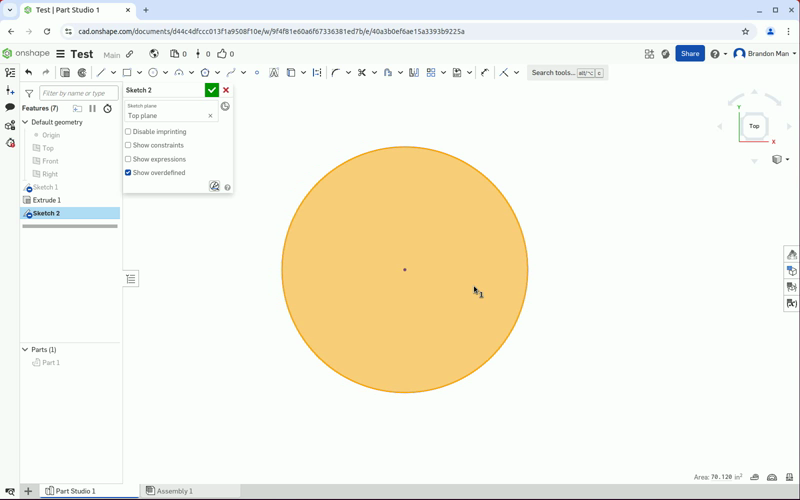
scroll(-6)
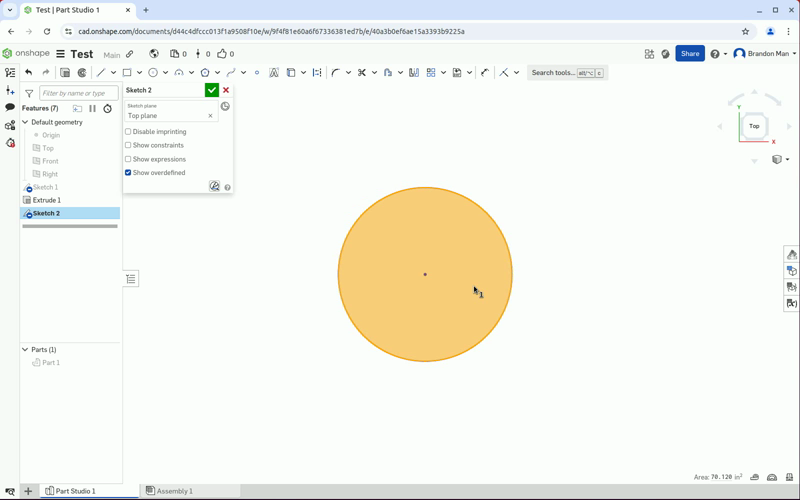
scroll(-6)
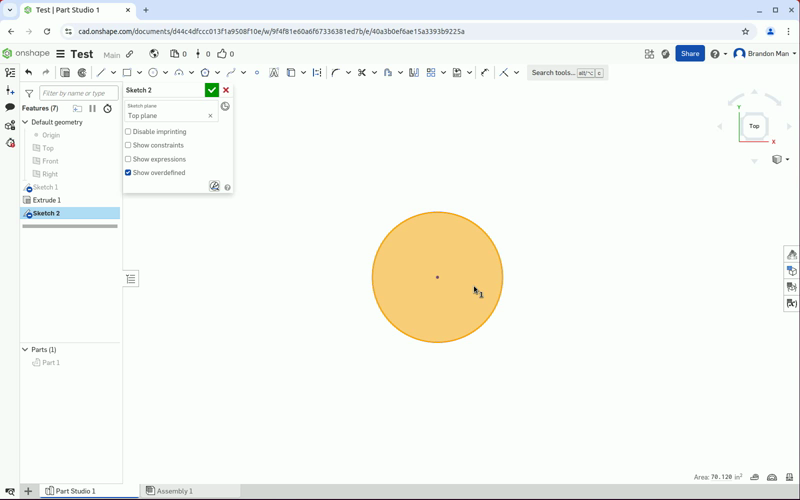
scroll(-6)
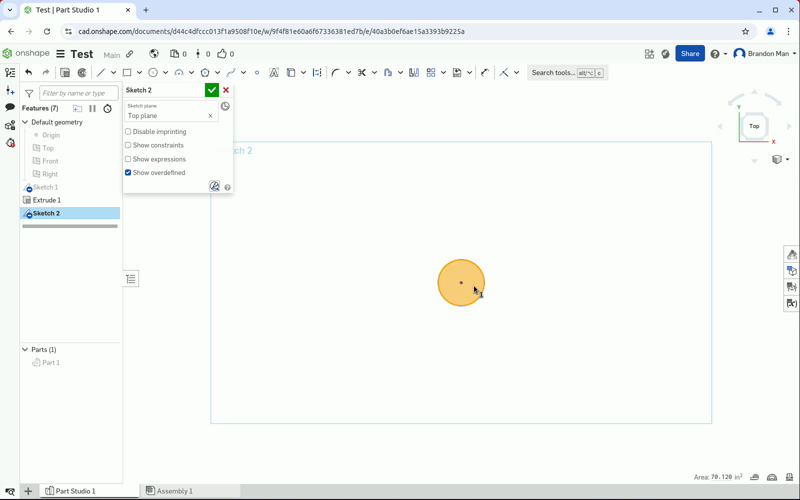
mouse_move(73, 352)
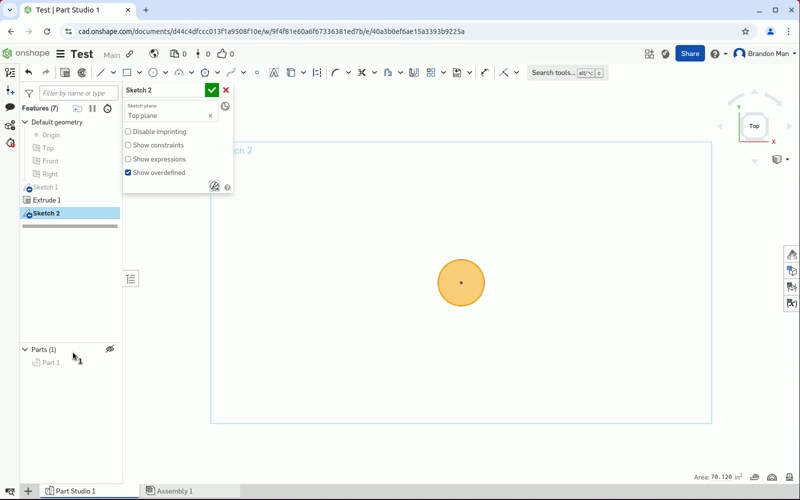
key(shift+y)
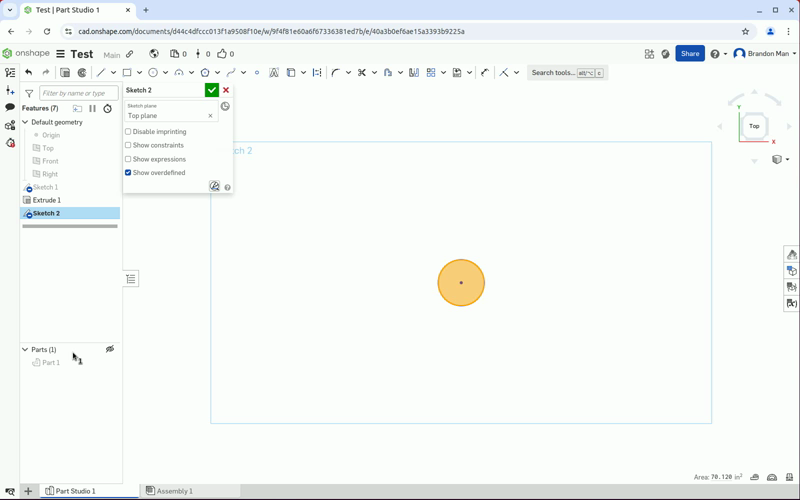
key(shift+e)
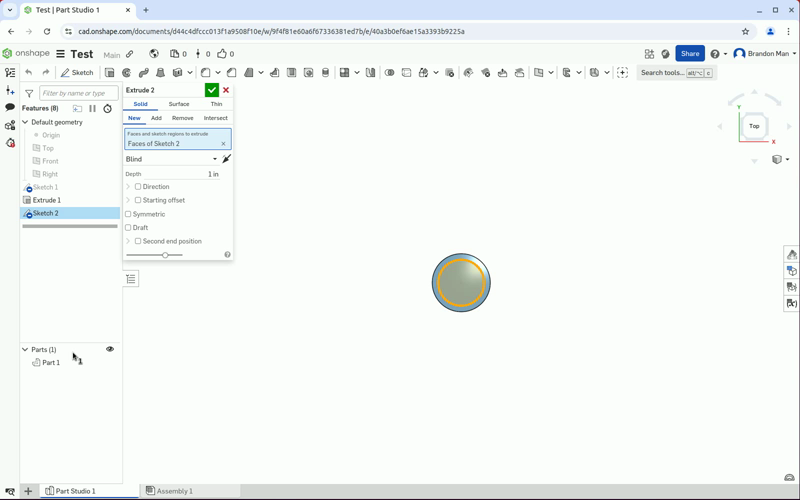
mouse_move(143, 106)
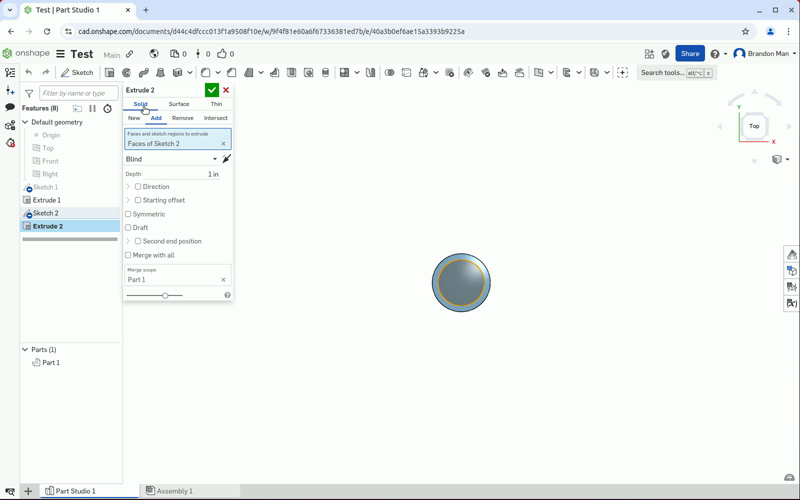
click(143, 106)
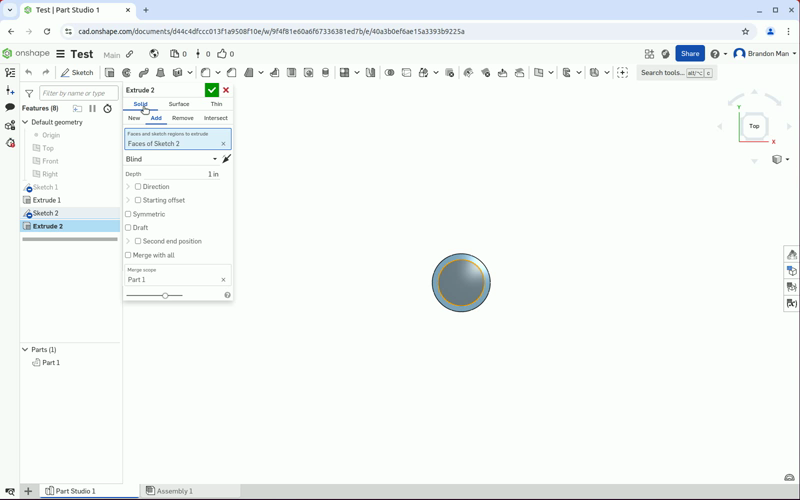
mouse_move(137, 120)
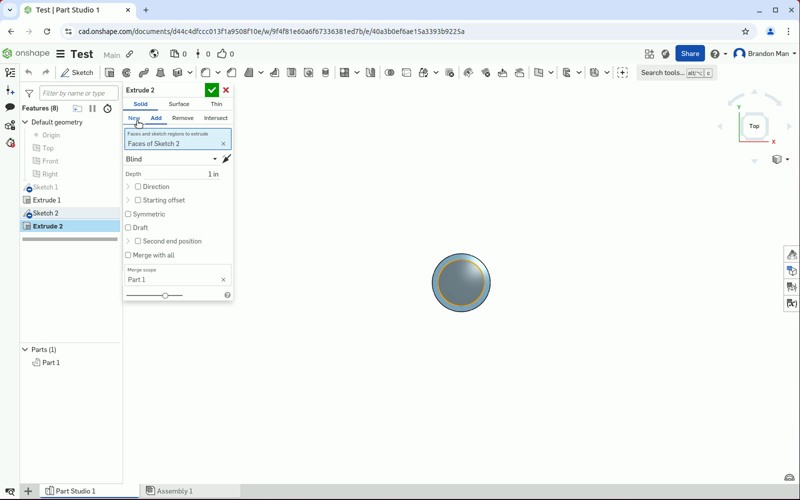
click(137, 120)
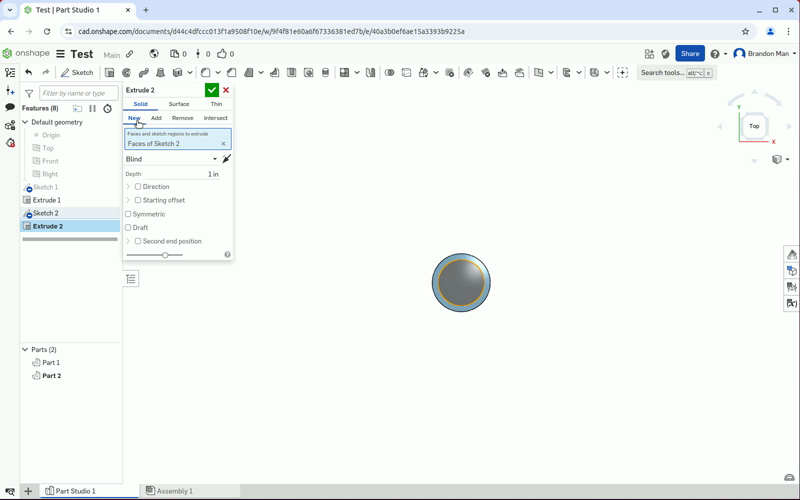
key(tab, 4)
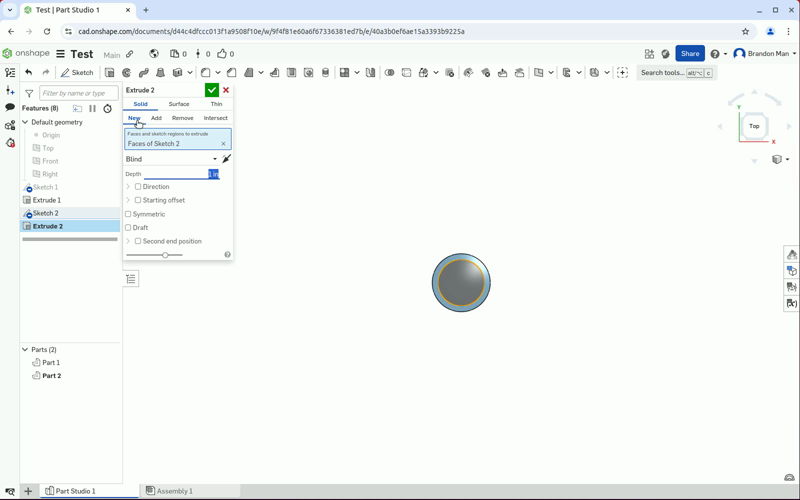
text(4.574)
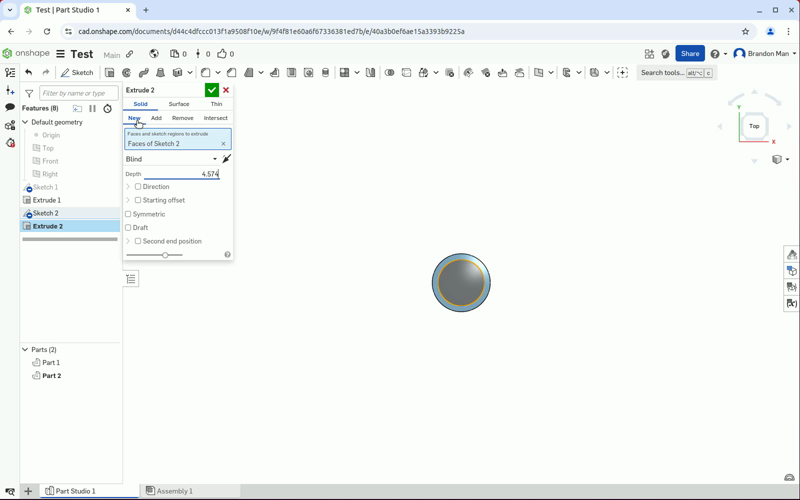
key(enter)
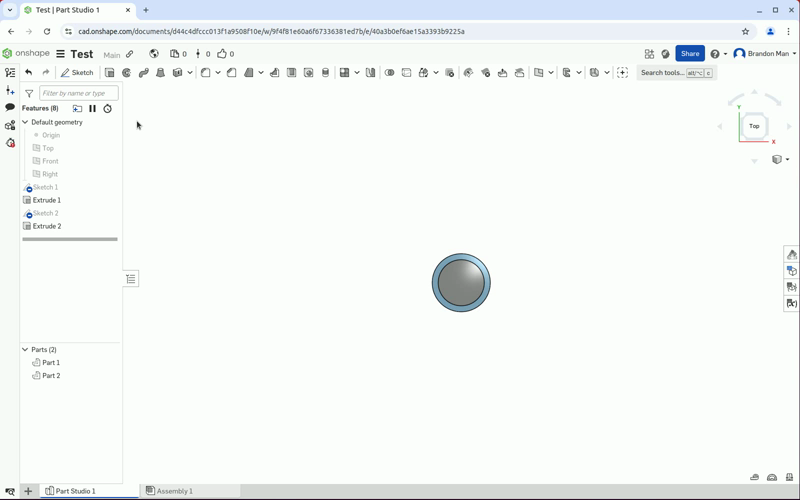
key(shift+h)
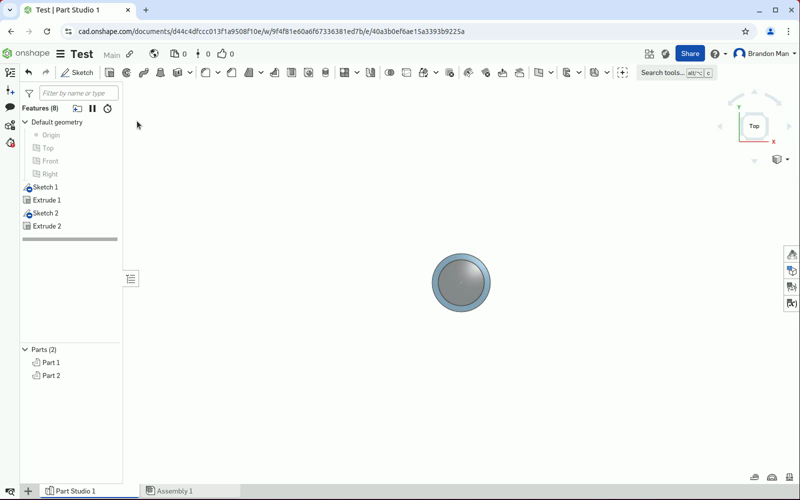
key(shift+h)
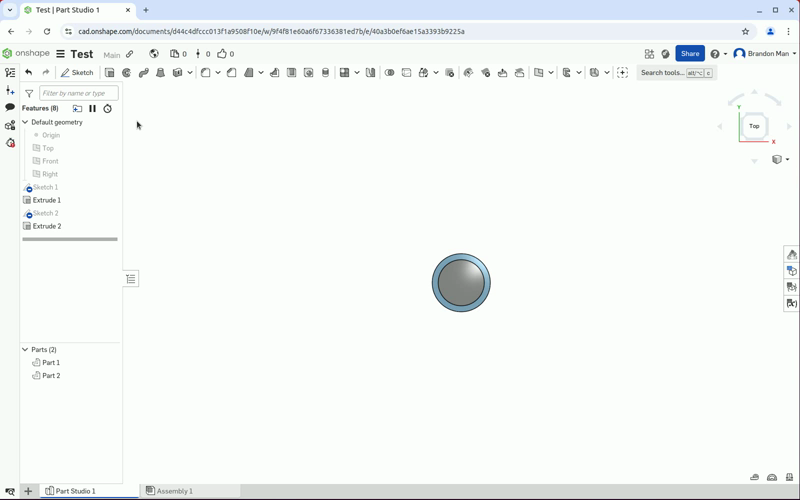
mouse_move(73, 189)
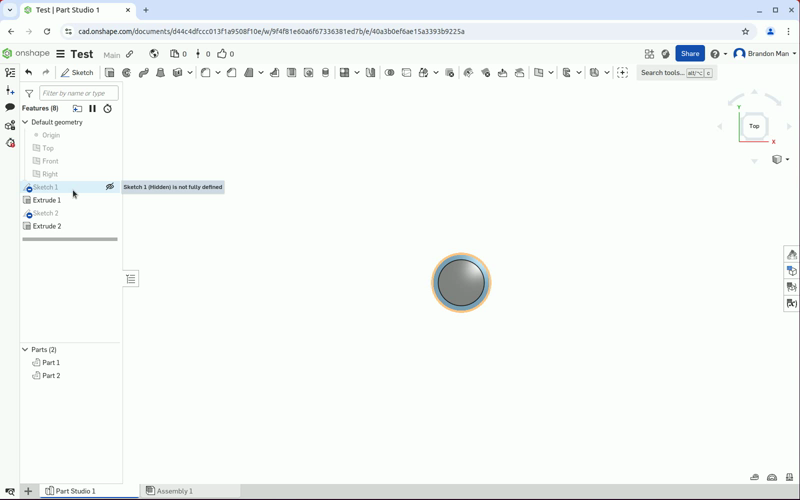
click(73, 189)
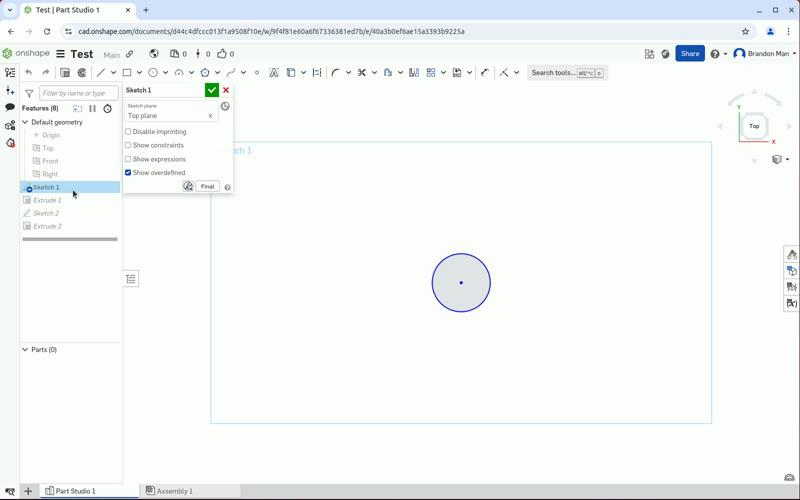
mouse_move(229, 92)
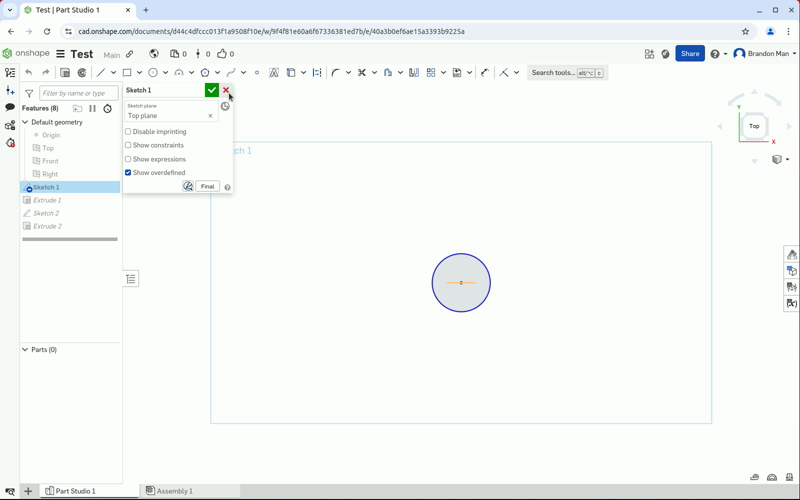
click(229, 92)
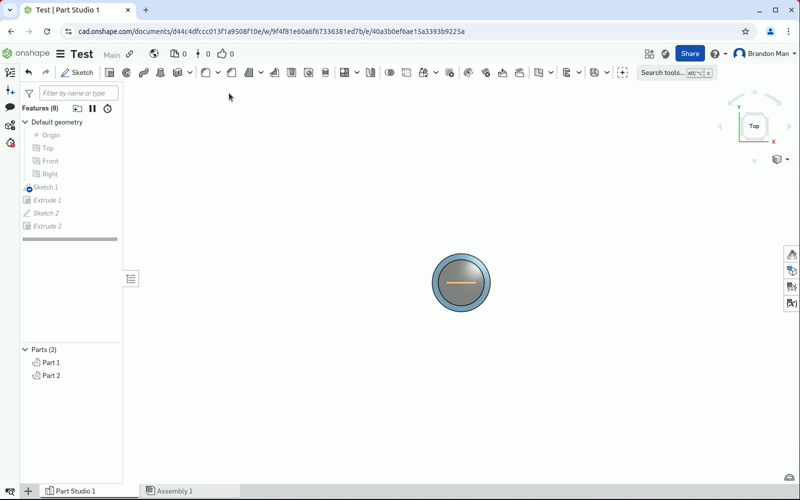
mouse_move(541, 75)
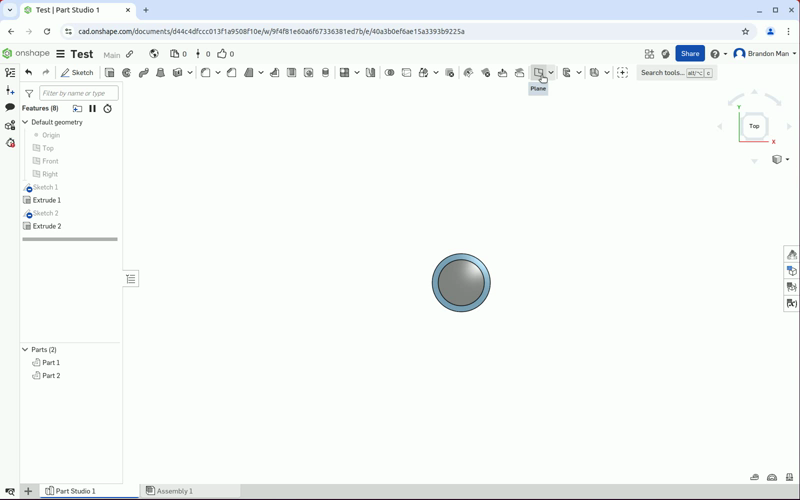
click(541, 75)
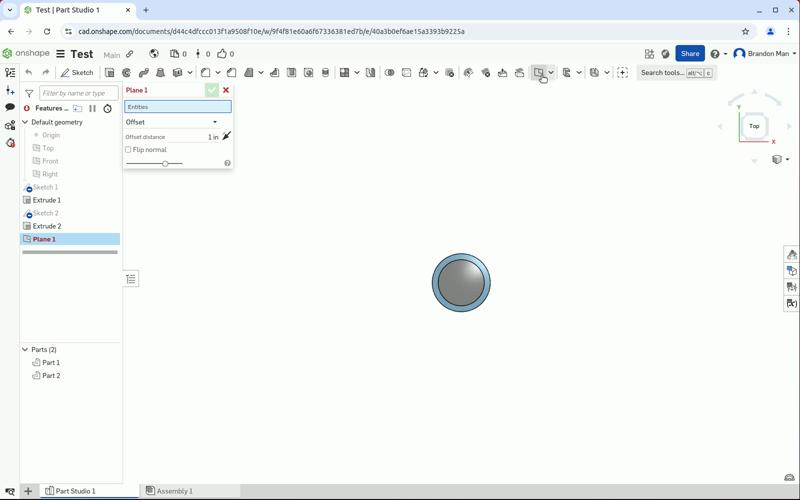
mouse_move(73, 150)
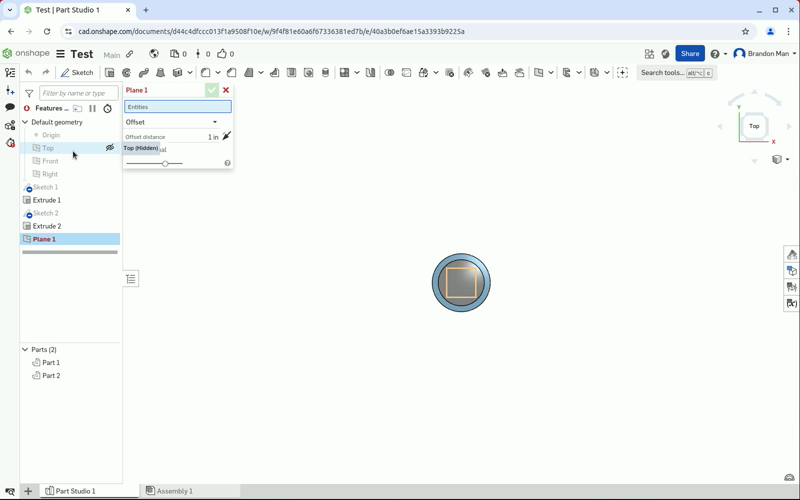
click(73, 150)
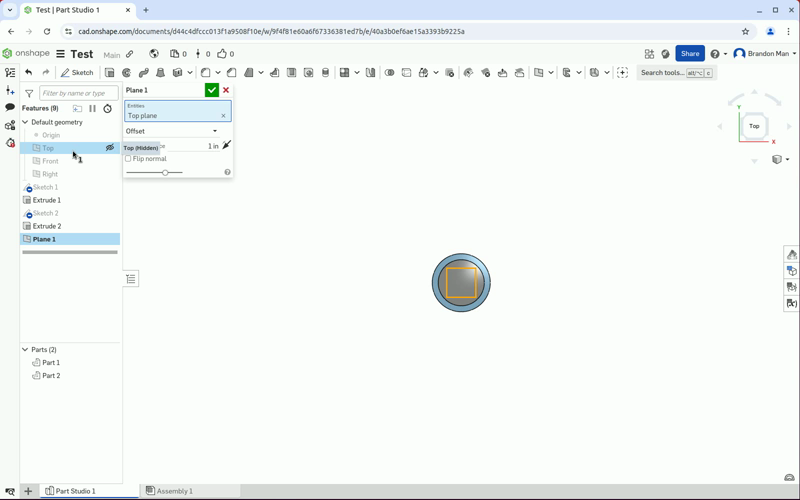
key(tab, 2)
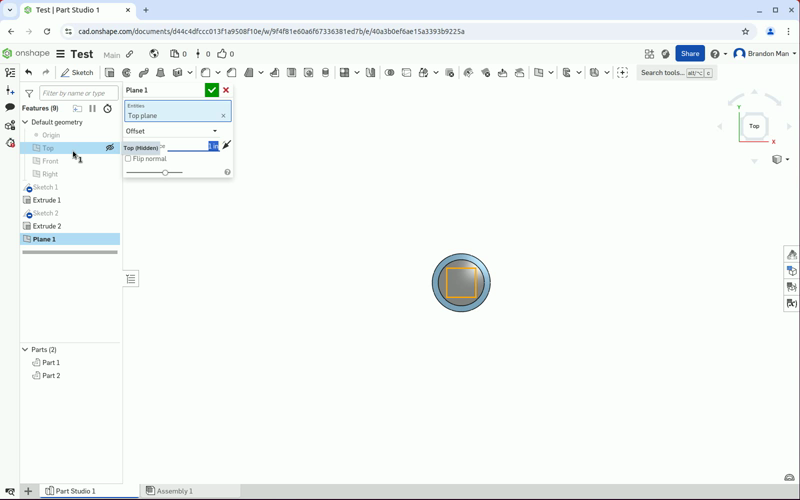
text(4.56)
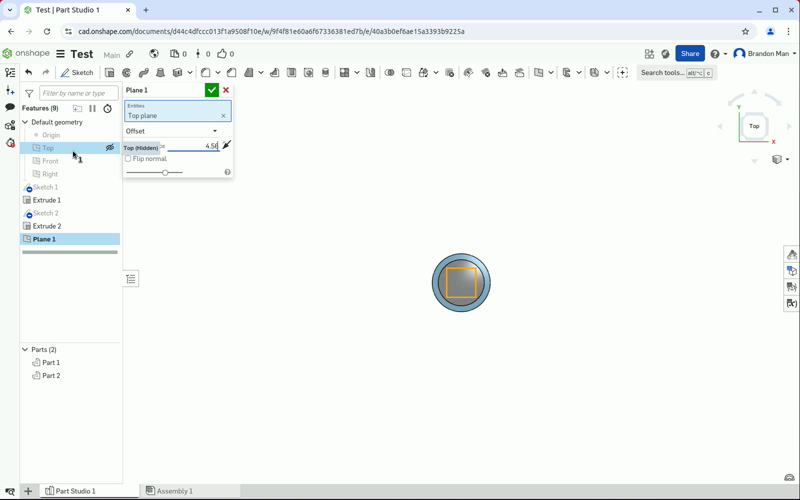
key(enter, 2)
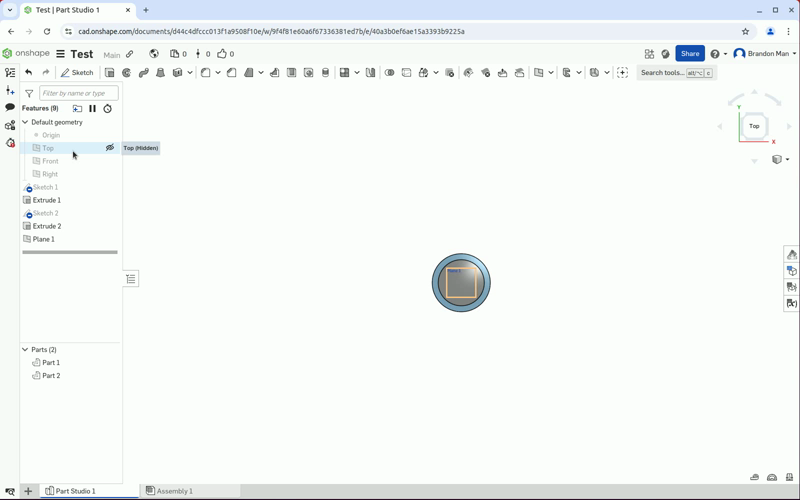
key(shift+s)
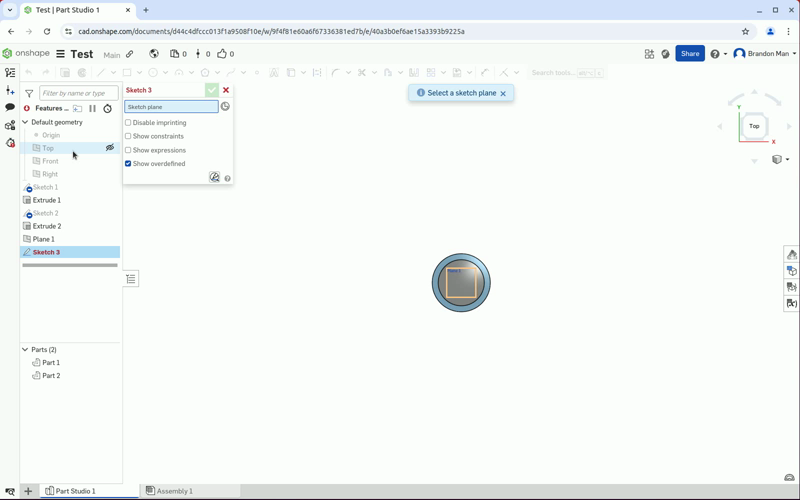
mouse_move(73, 241)
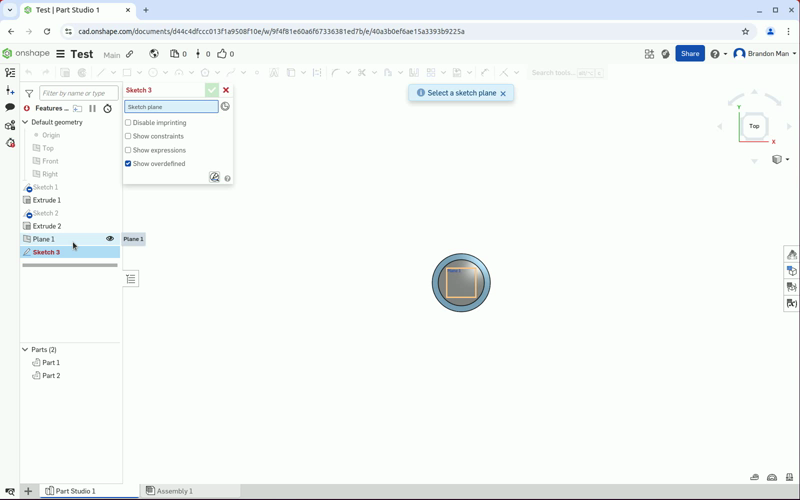
click(73, 241)
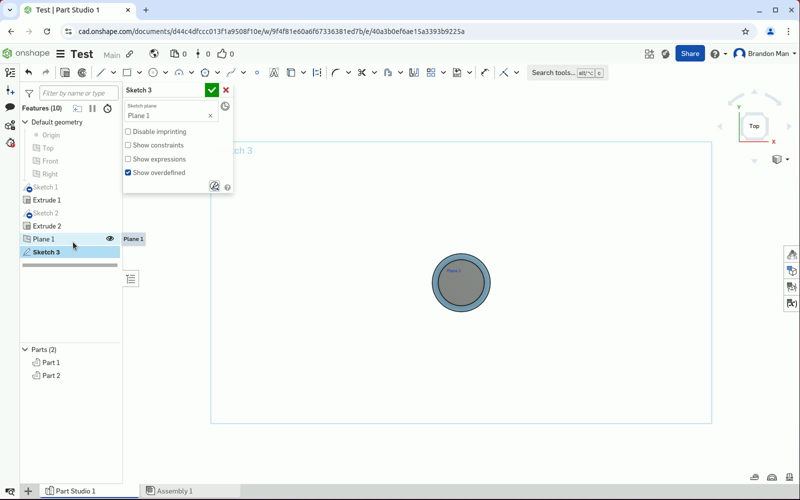
mouse_move(73, 352)
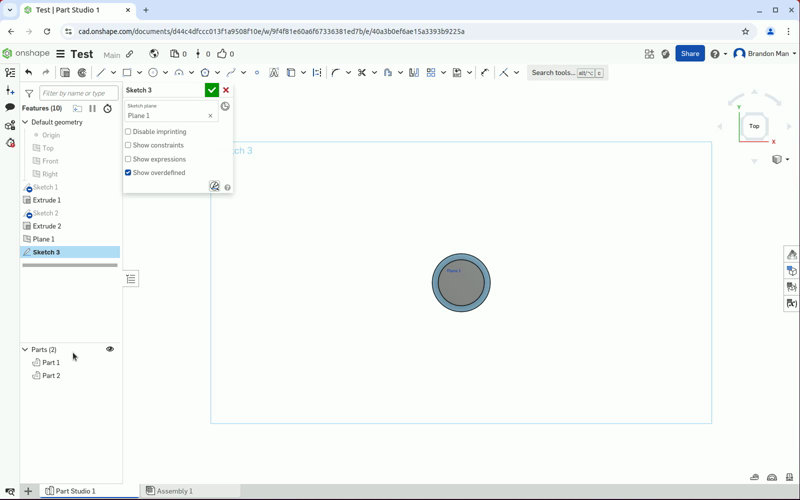
key(y)
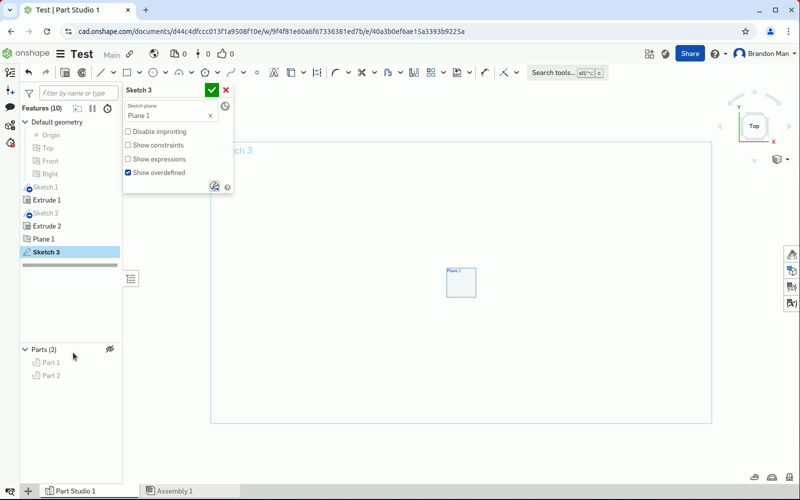
key(c)
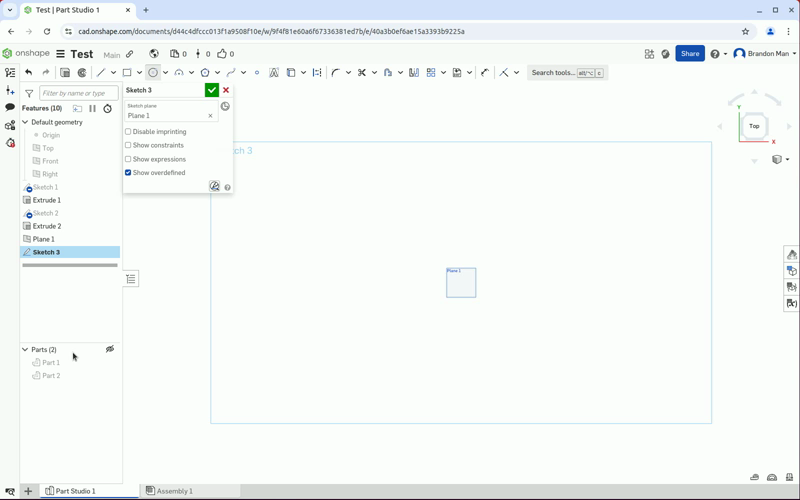
key_down(shift)
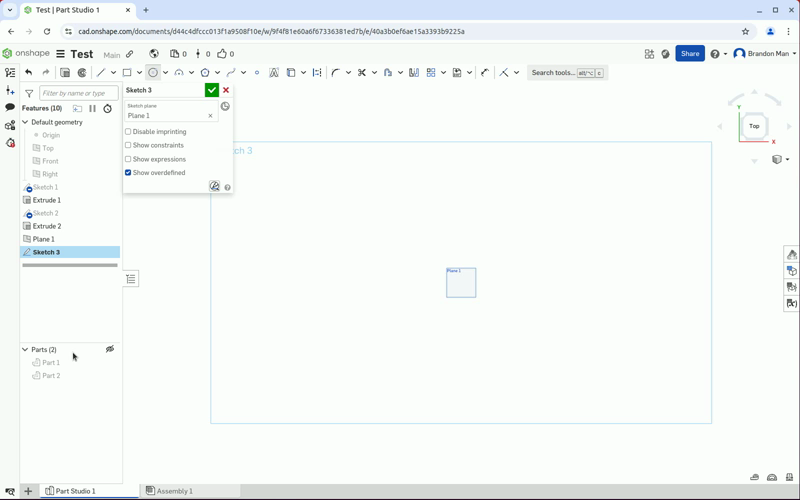
mouse_move(460, 282)
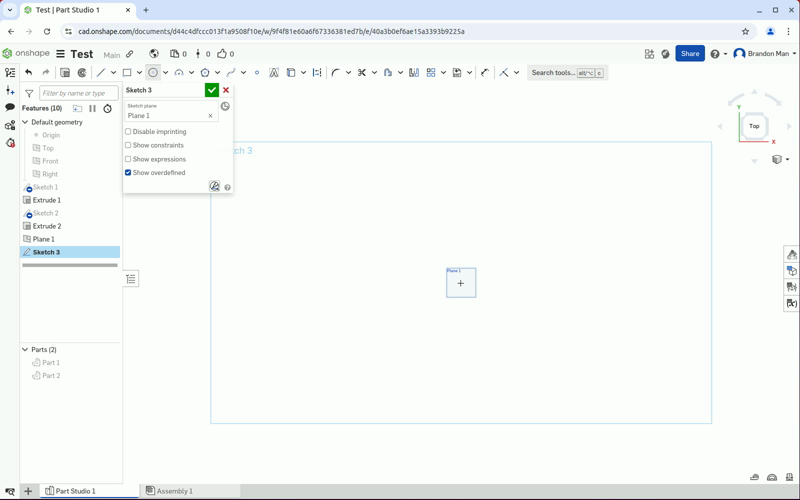
click(460, 282)
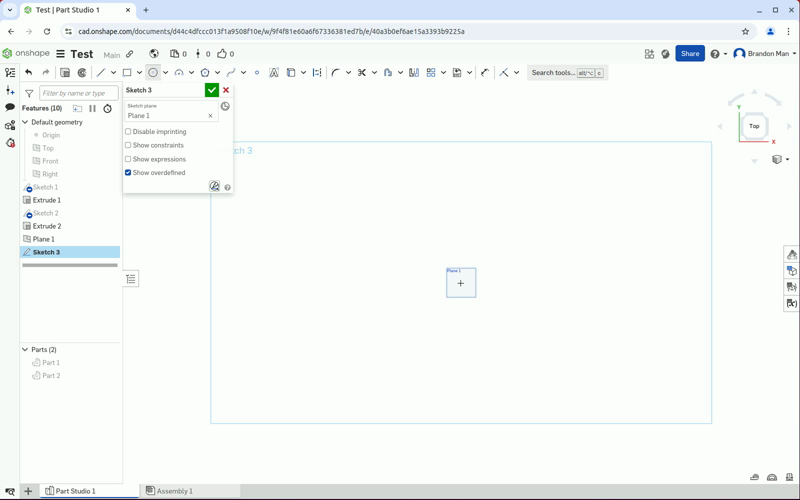
key_up(shift)
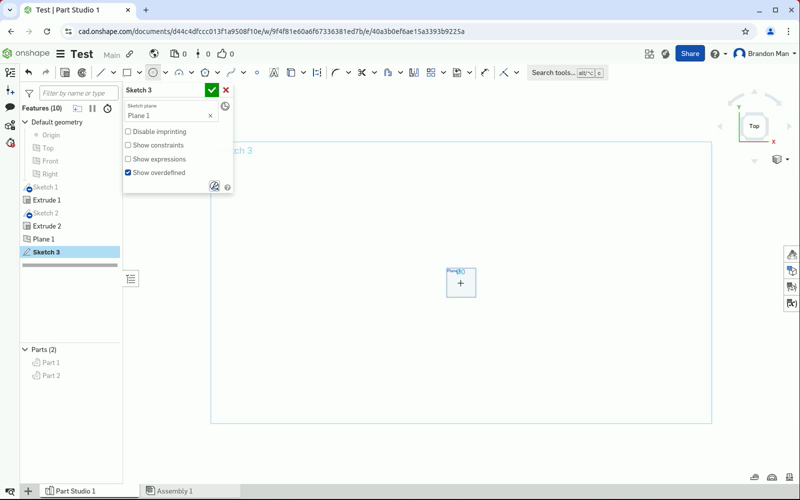
mouse_move(472, 282)
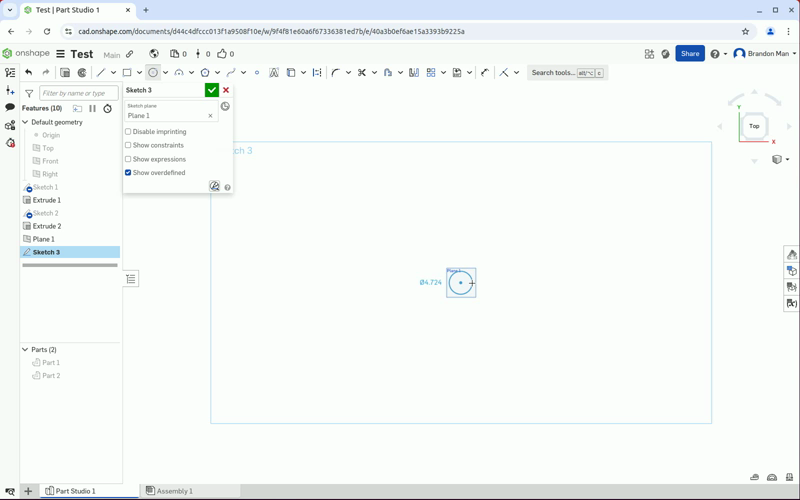
click(472, 282)
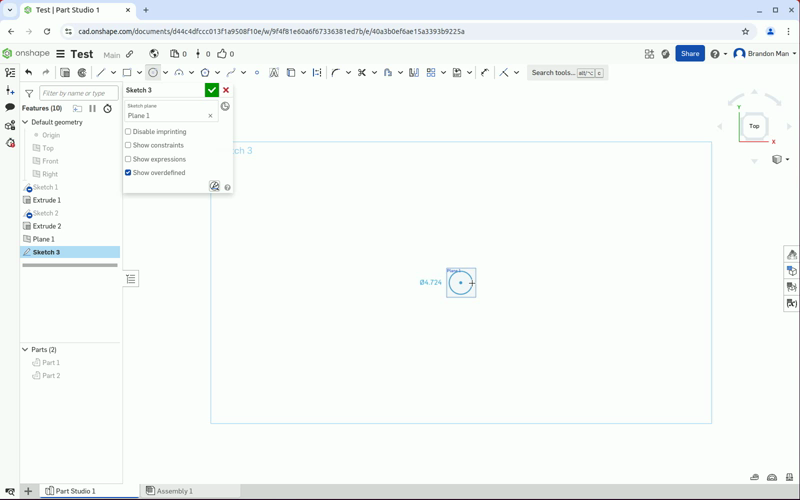
key(esc)
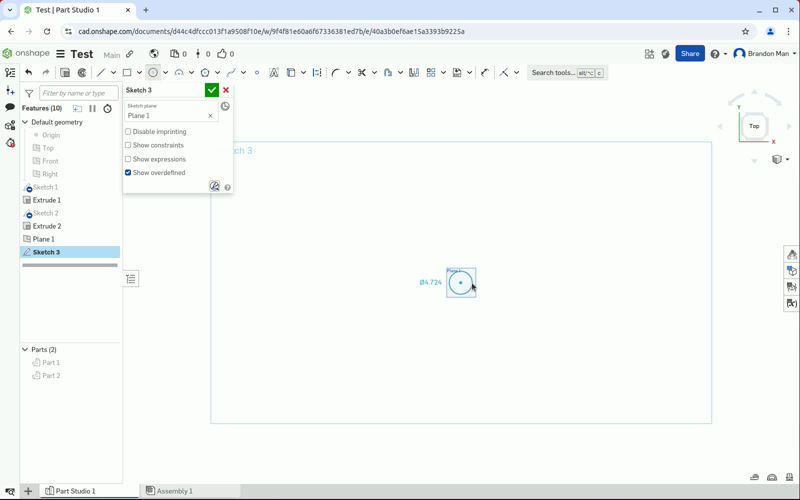
mouse_move(463, 278)
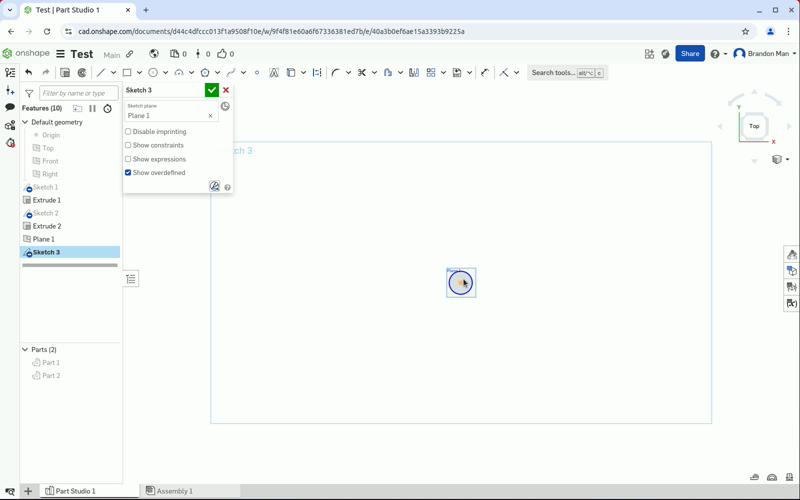
scroll(6)
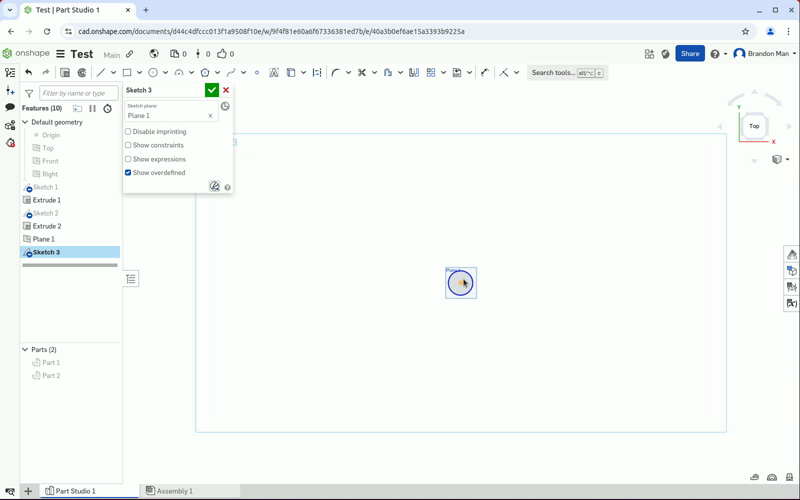
scroll(6)
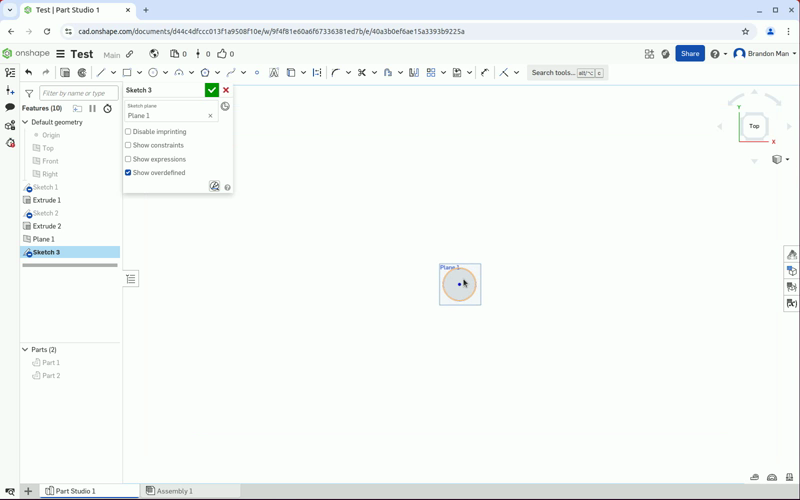
scroll(6)
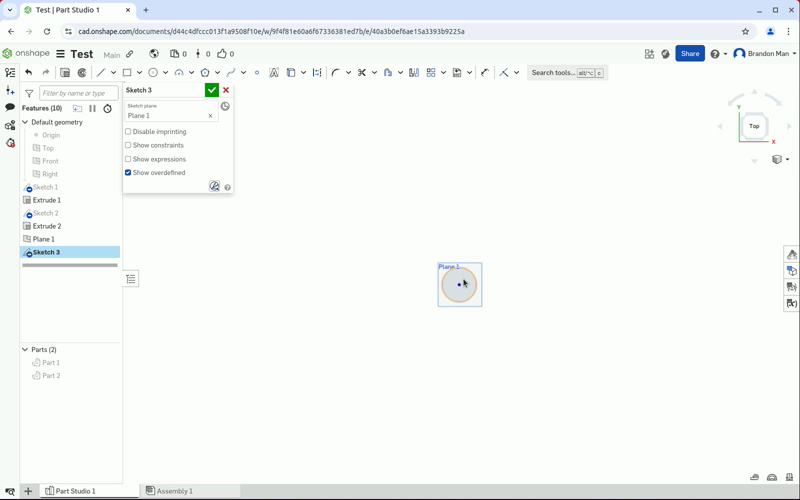
scroll(6)
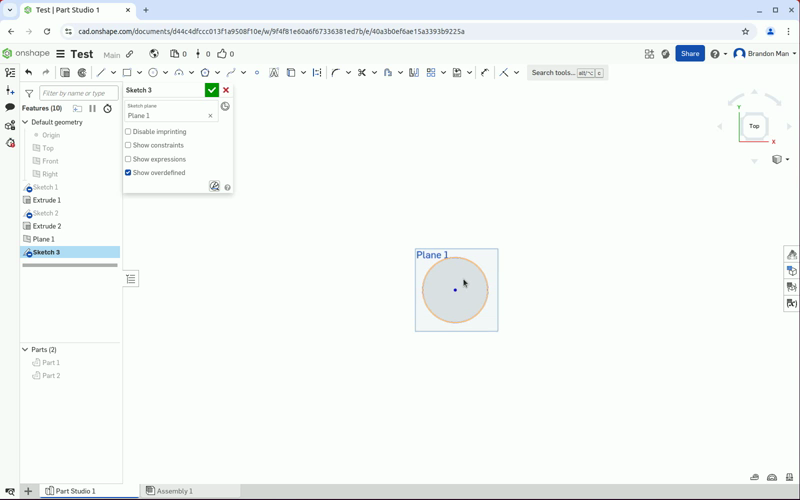
scroll(6)
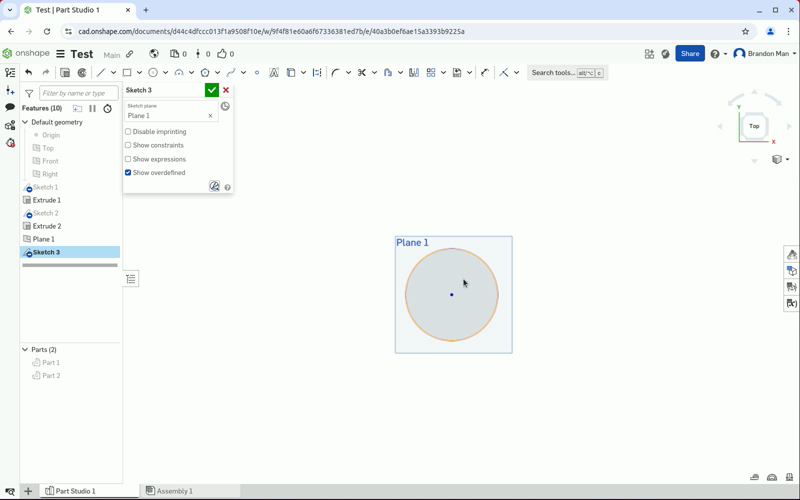
scroll(6)
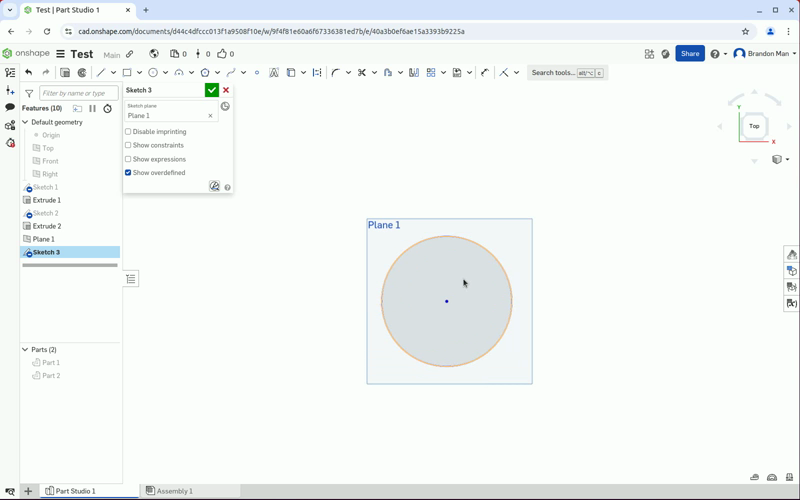
scroll(6)
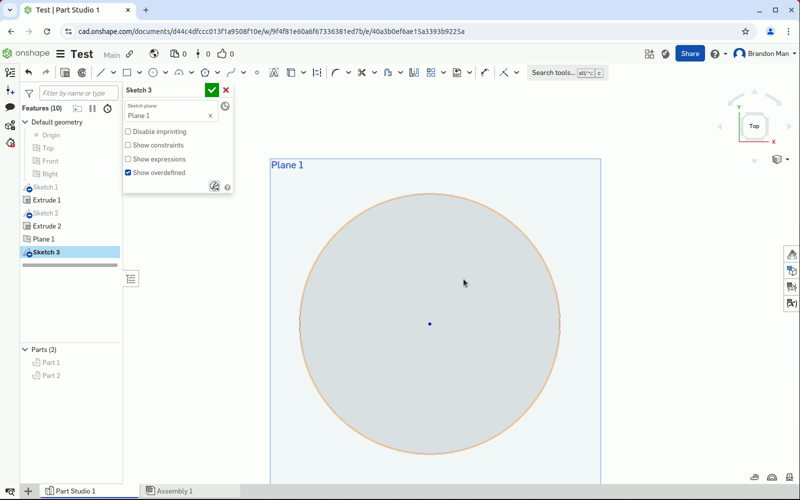
click(463, 278)
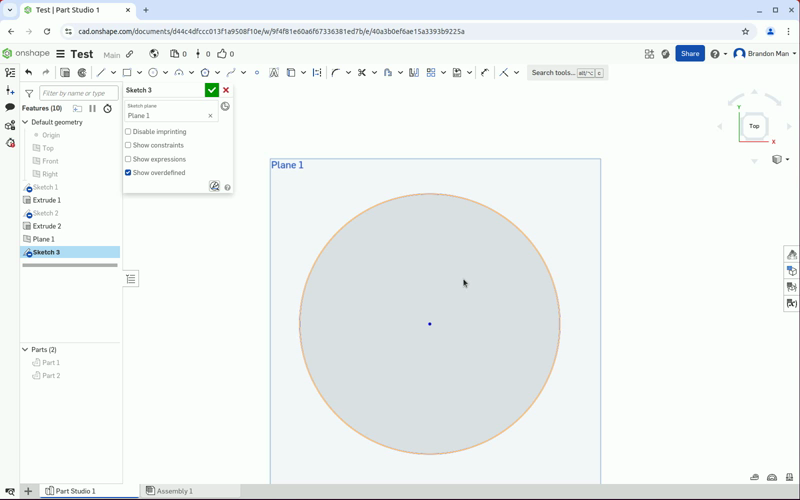
scroll(-6)
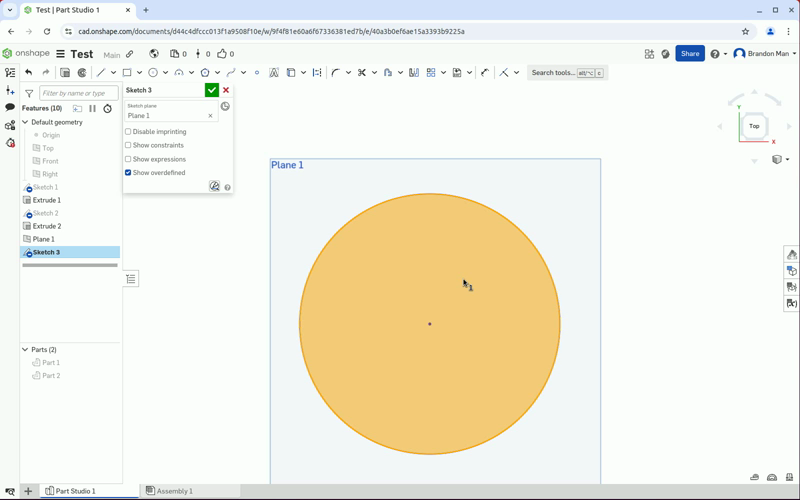
scroll(-6)
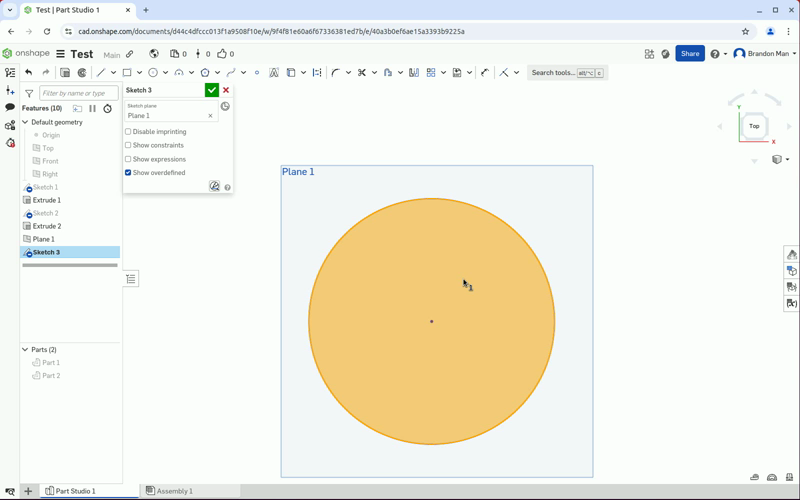
scroll(-6)
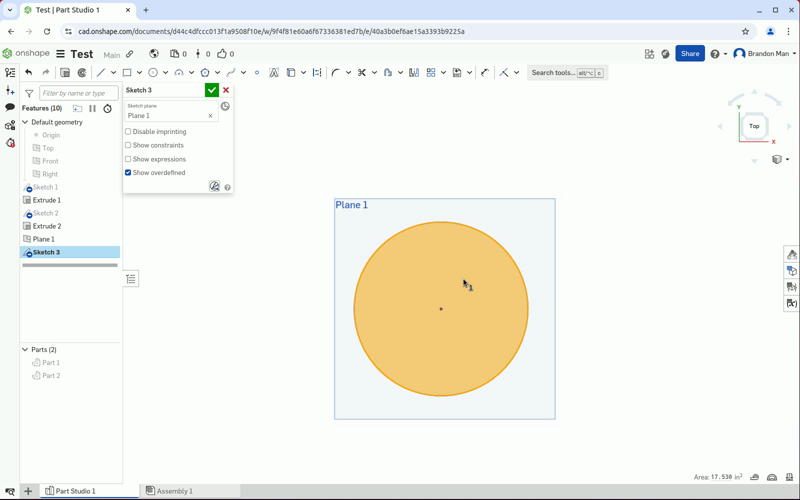
scroll(-6)
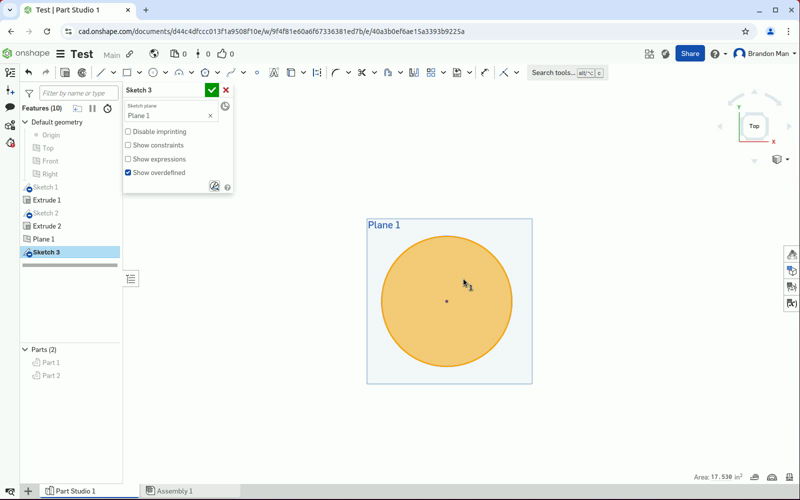
scroll(-6)
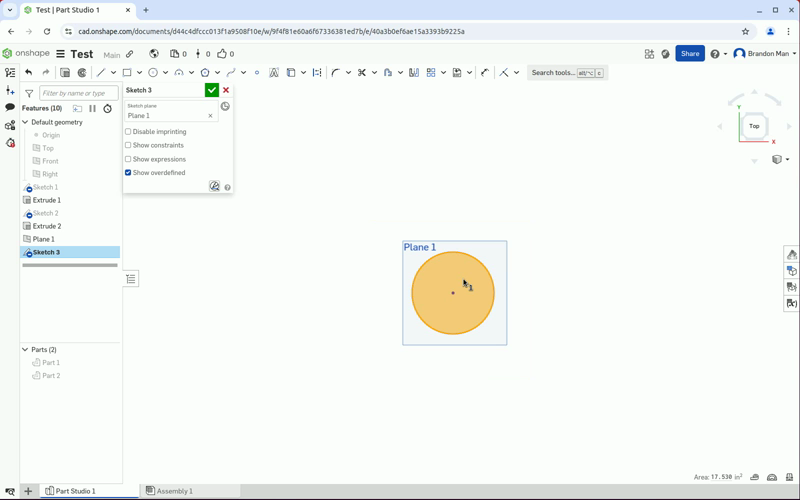
scroll(-6)
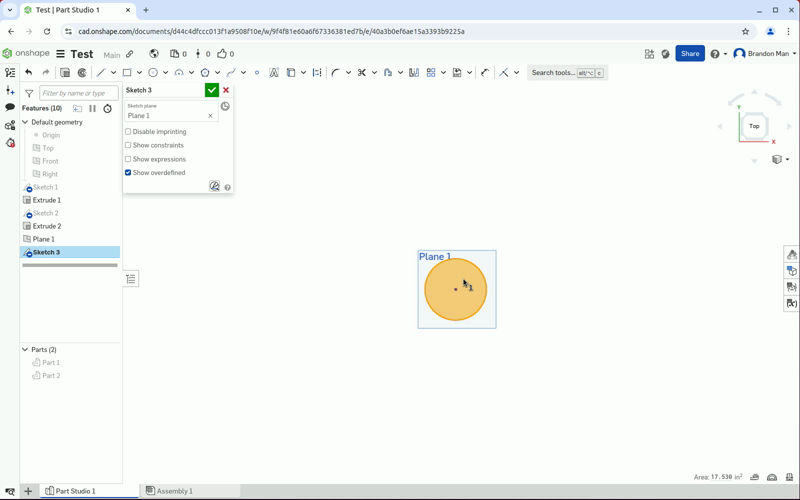
scroll(-6)
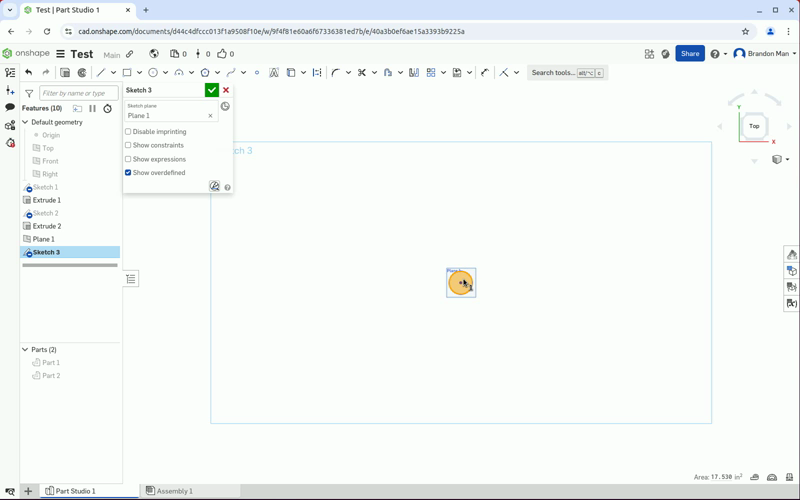
mouse_move(73, 352)
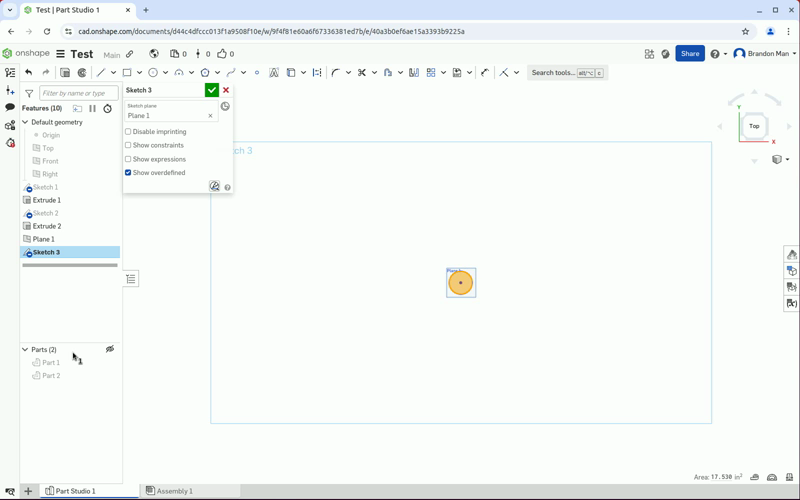
key(shift+y)
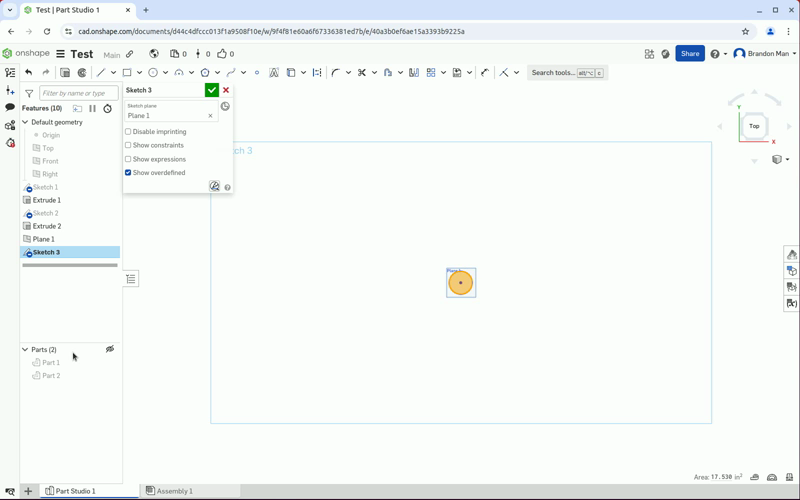
key(shift+e)
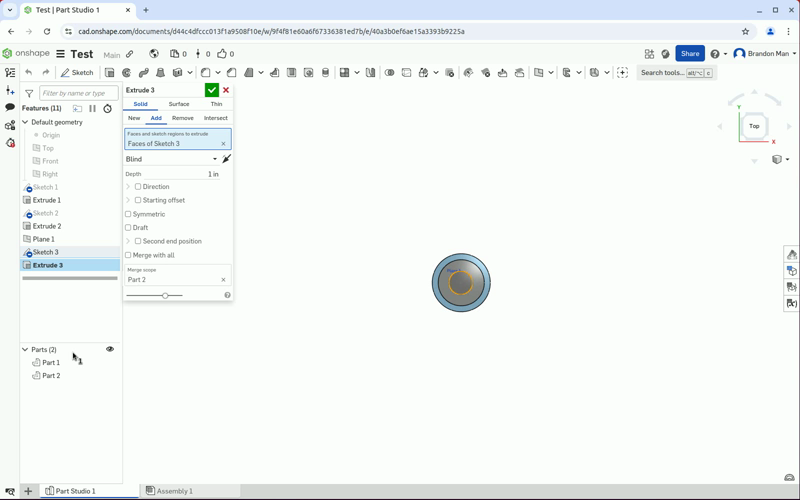
mouse_move(143, 106)
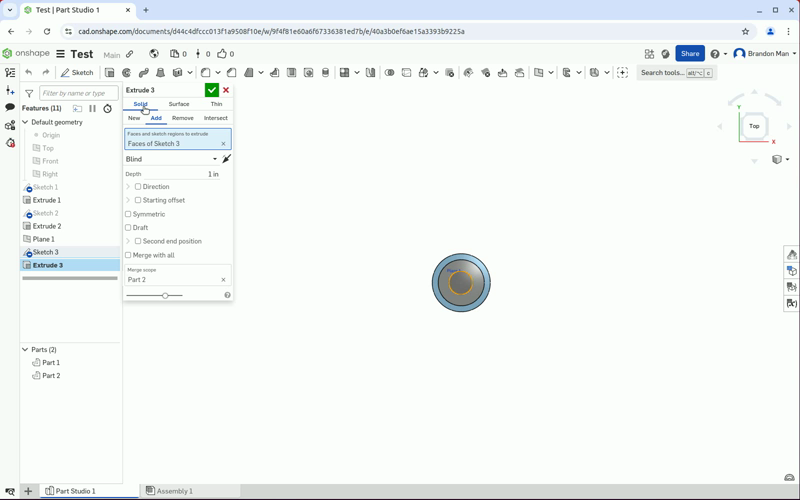
click(143, 106)
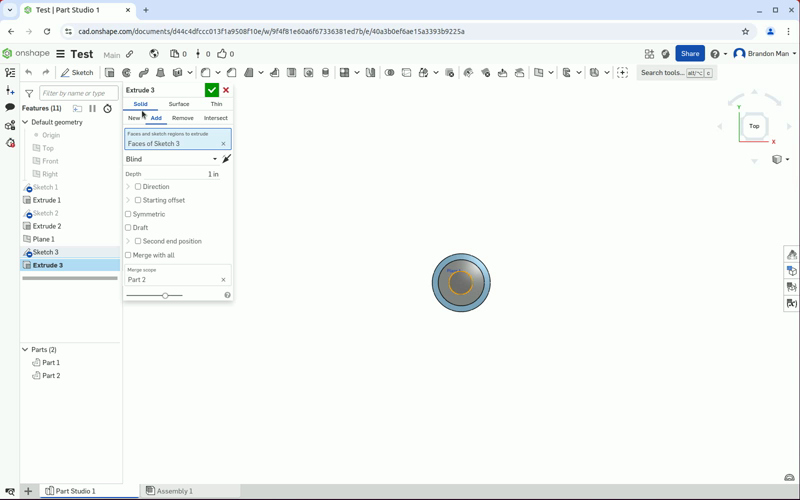
mouse_move(137, 120)
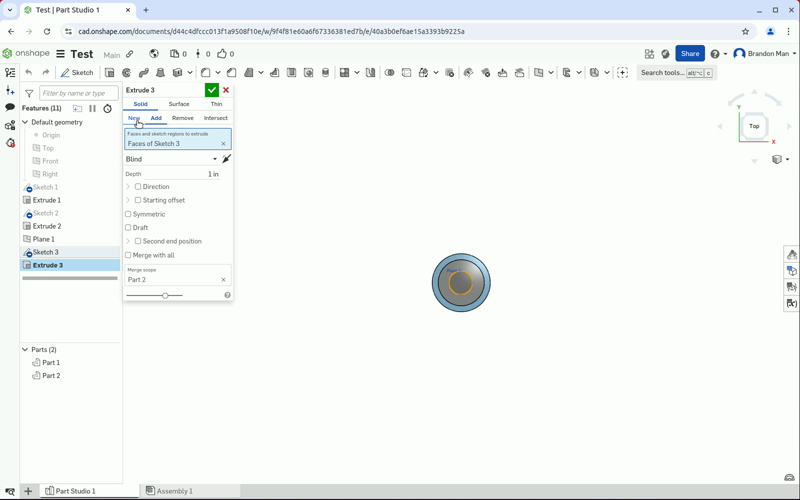
click(137, 120)
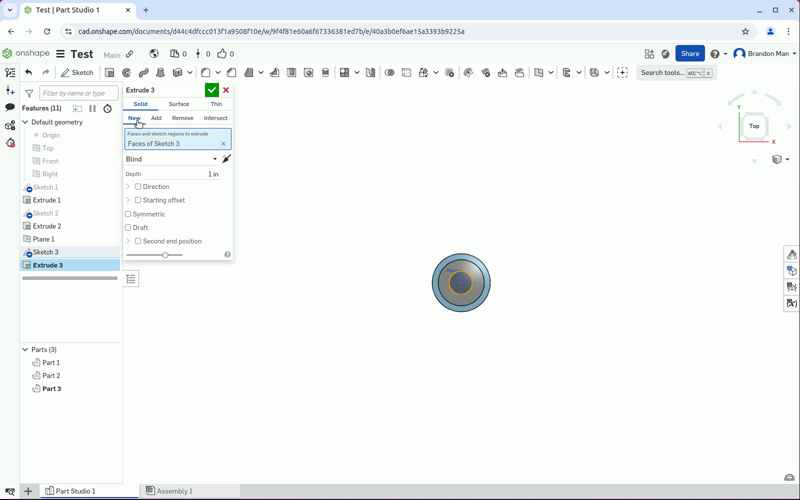
key(tab, 4)
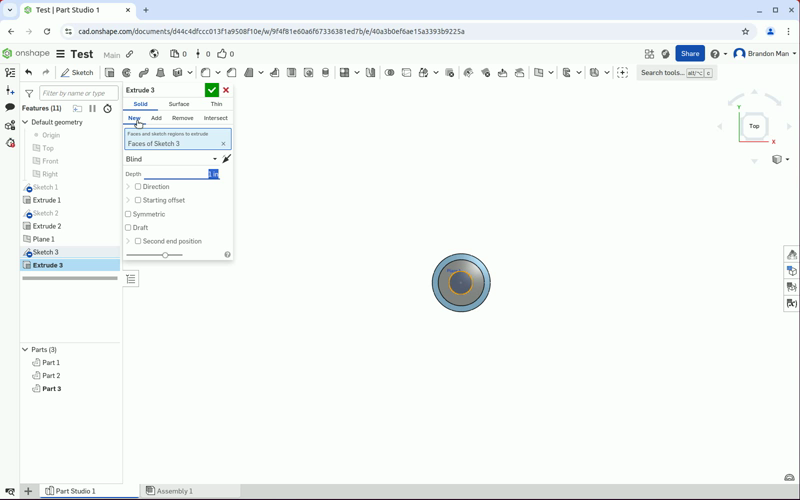
text(5.536)
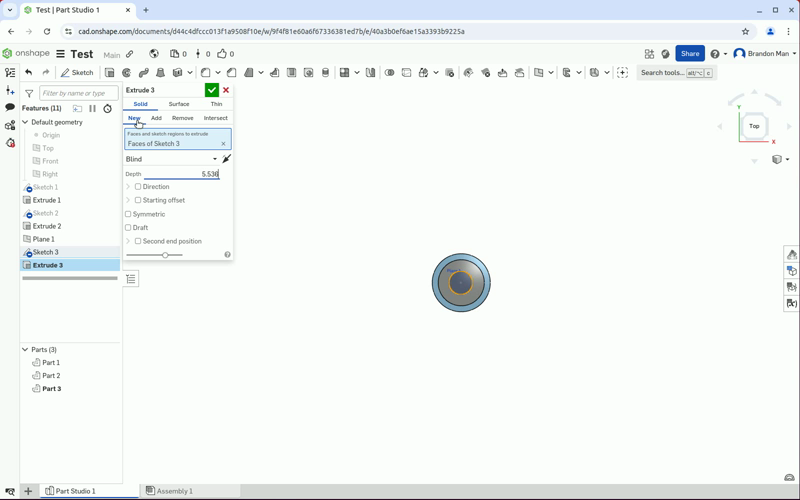
key(enter)
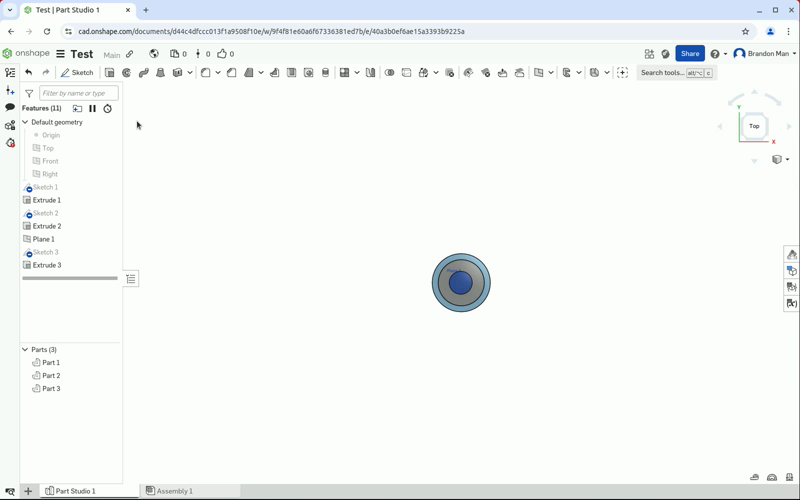
key(shift+h)
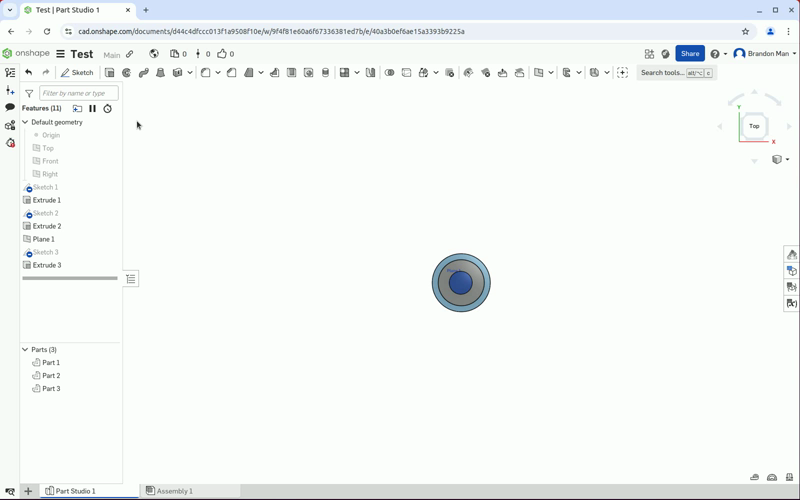
key(shift+h)
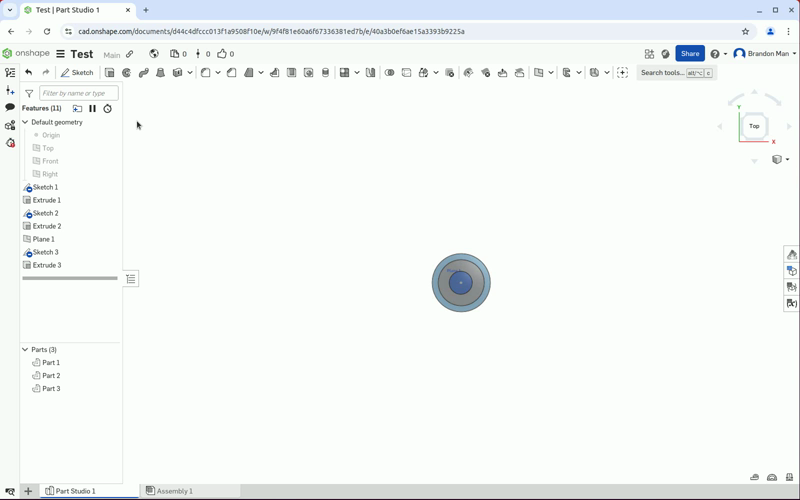
key(shift+7)
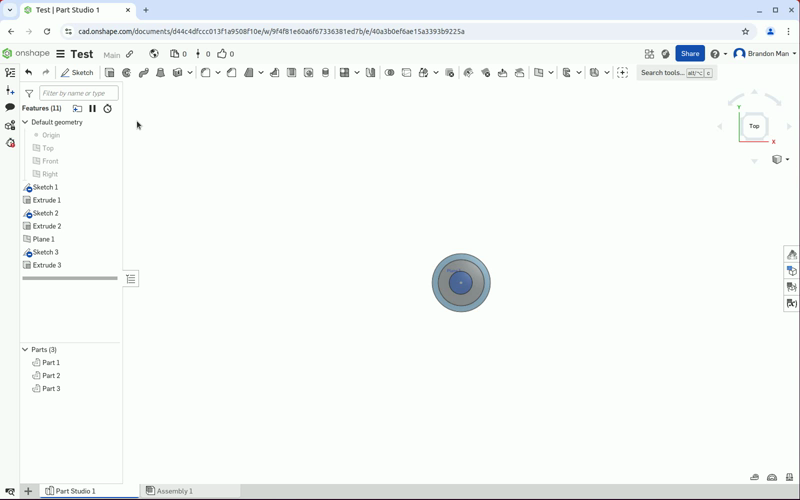
key(up, 3)
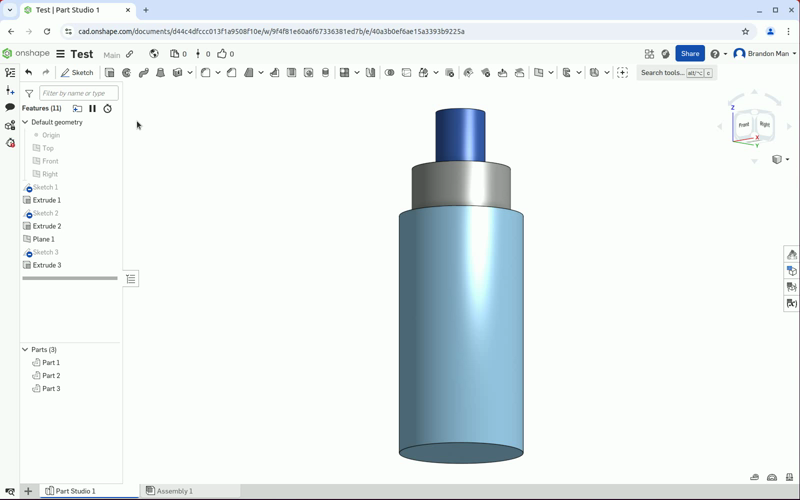
key(left, 3)
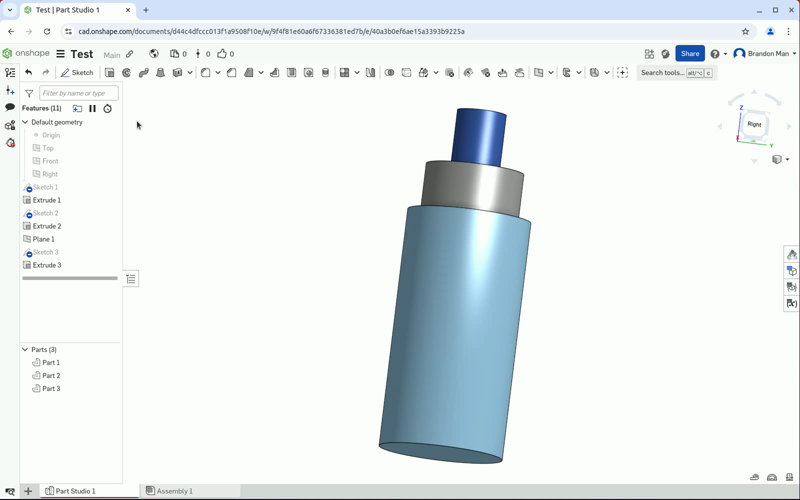
key(right, 3)
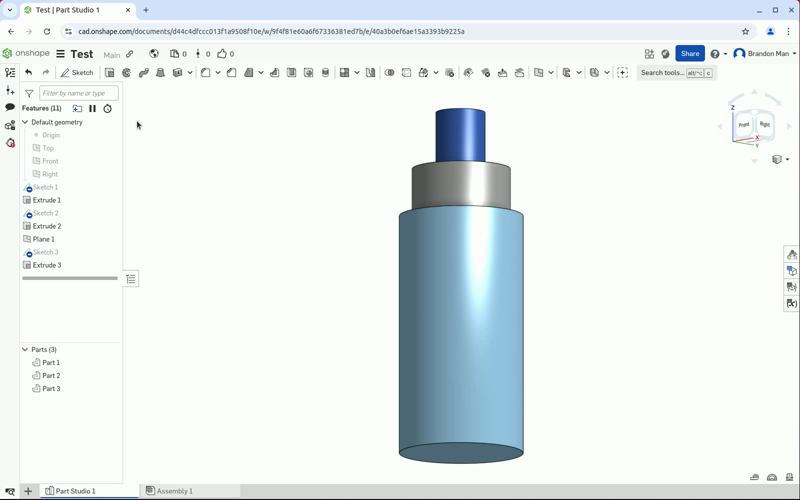
key(down, 3)
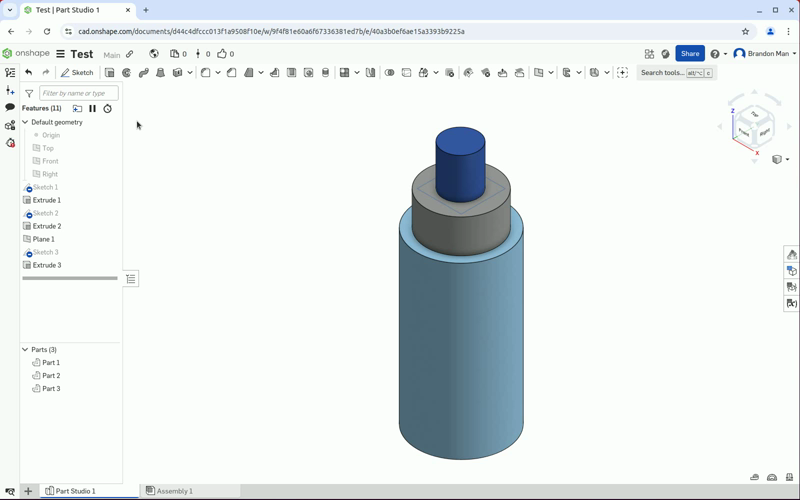
mouse_move(73, 189)
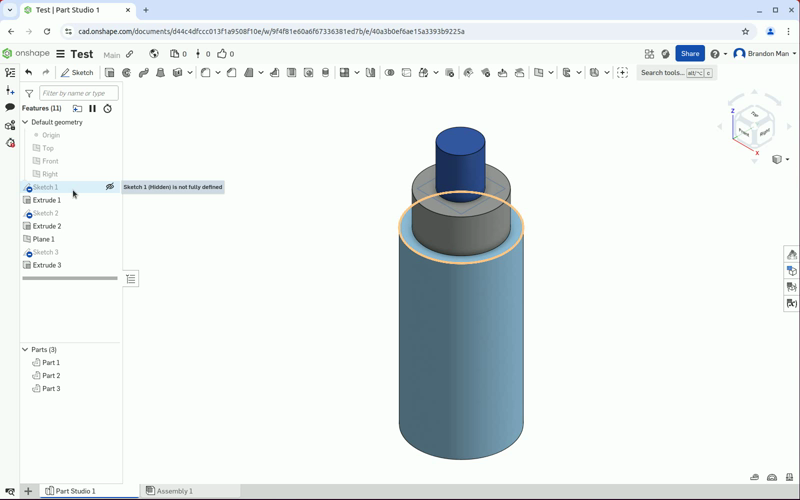
click(73, 189)